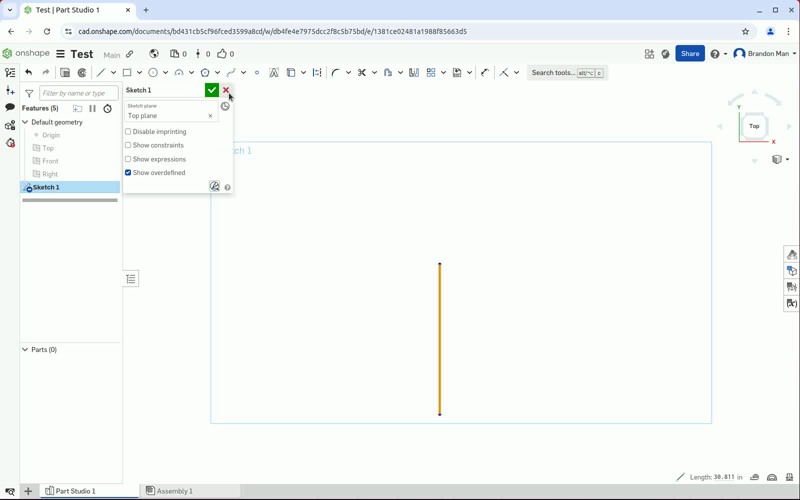
key(shift+h)
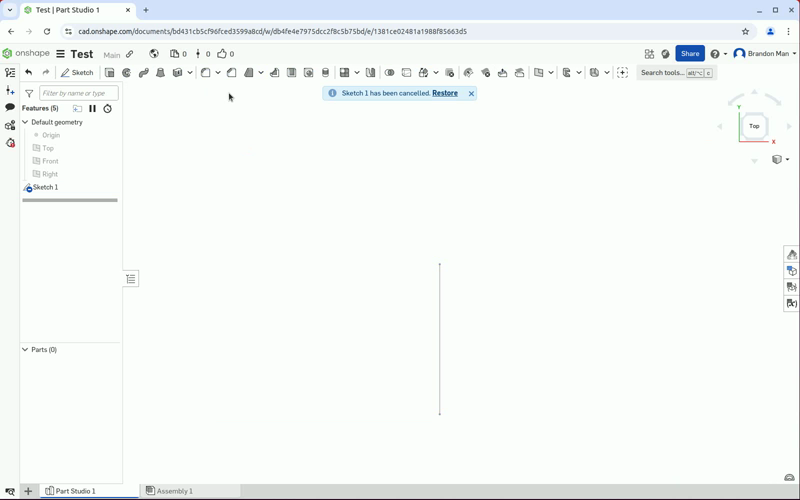
key(shift+s)
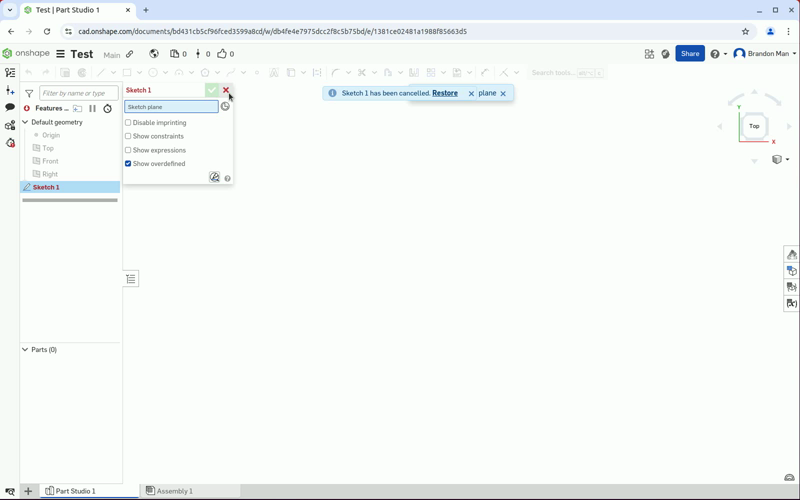
mouse_move(73, 150)
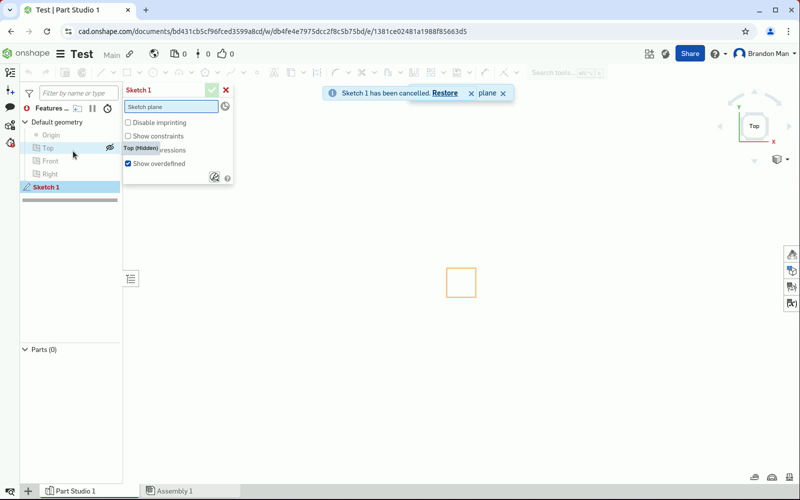
click(73, 150)
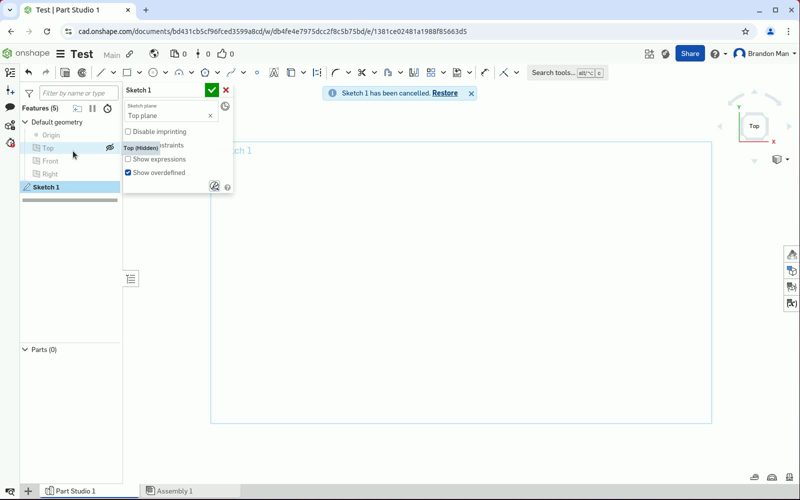
mouse_move(73, 352)
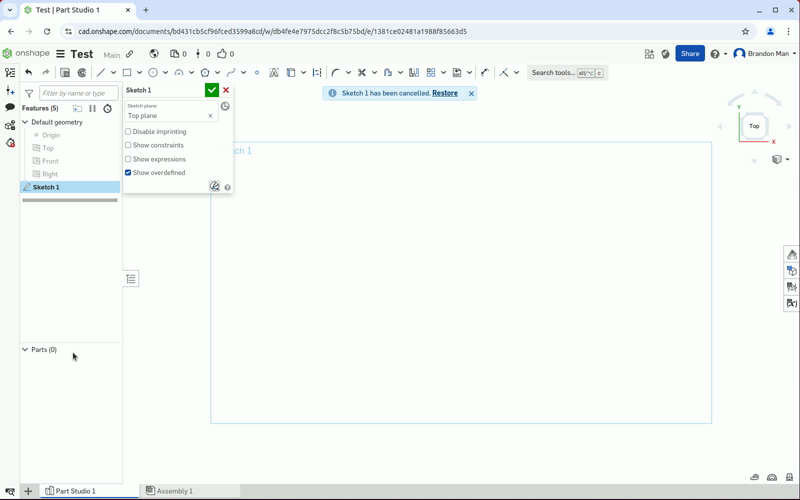
key(y)
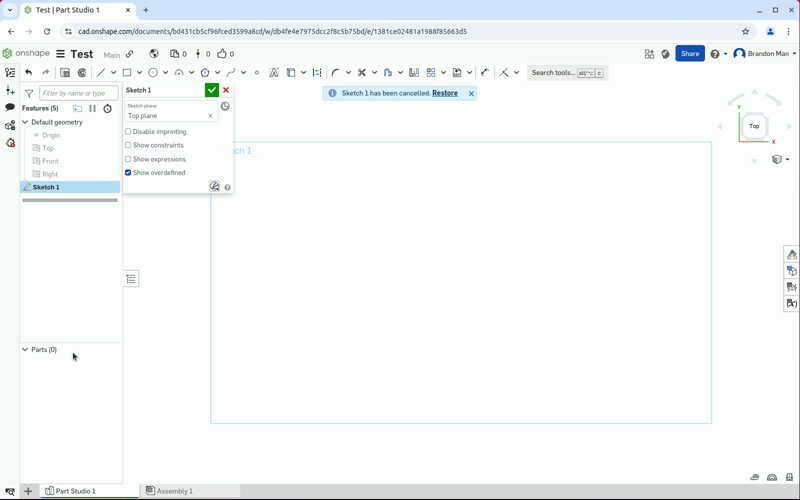
key(a)
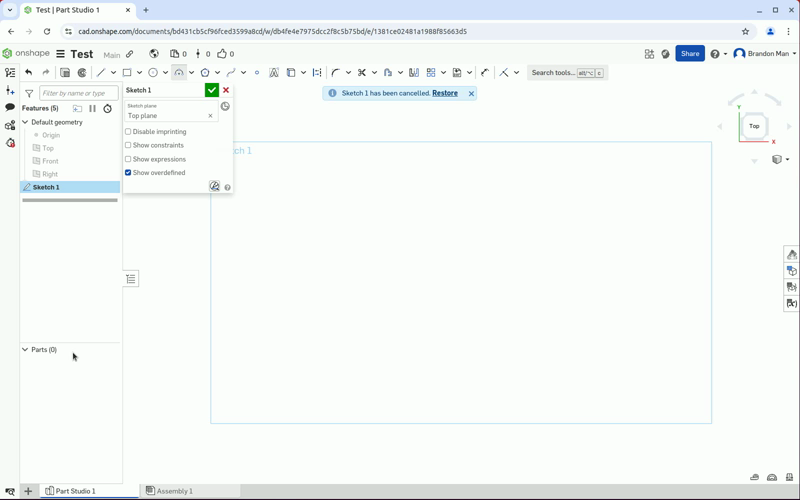
key_down(shift)
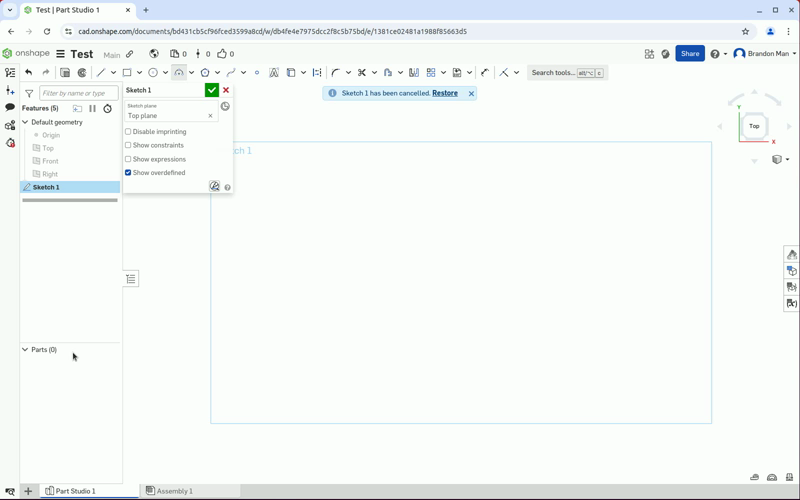
mouse_move(392, 205)
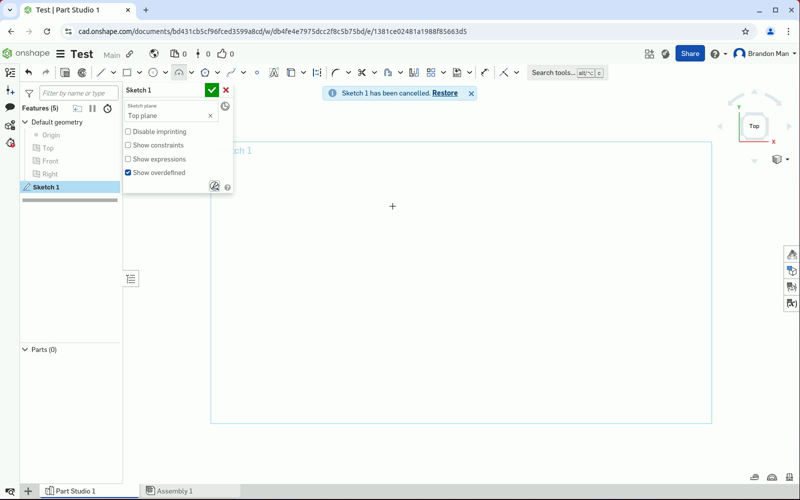
click(392, 205)
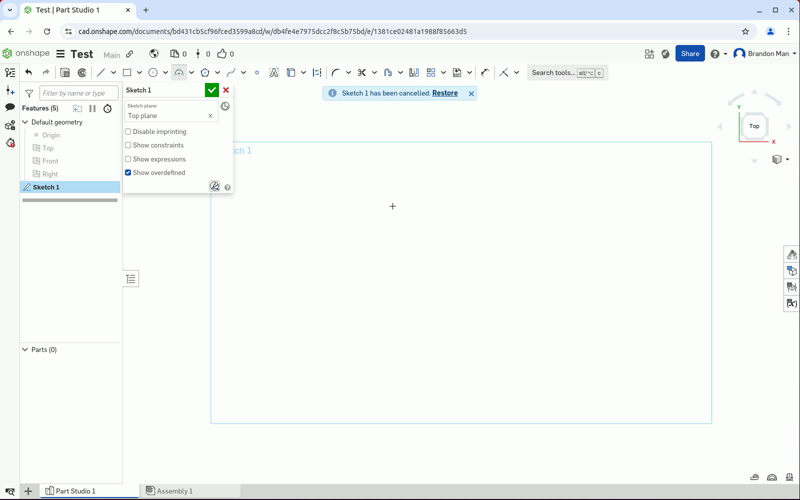
key_up(shift)
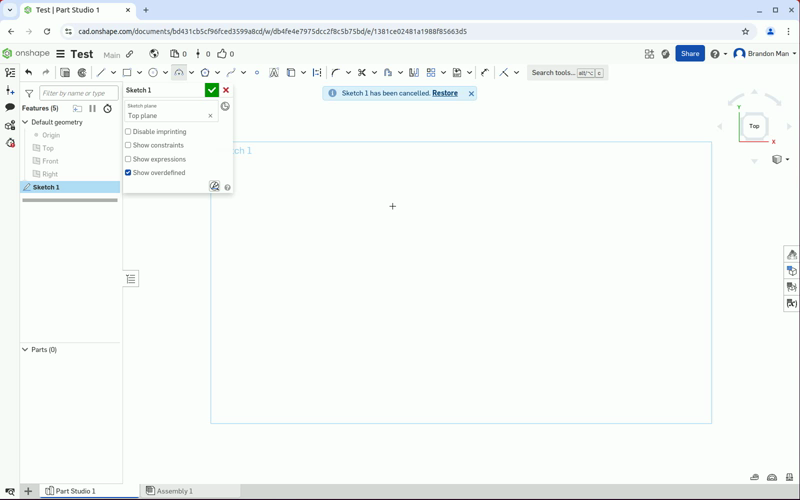
key_down(shift)
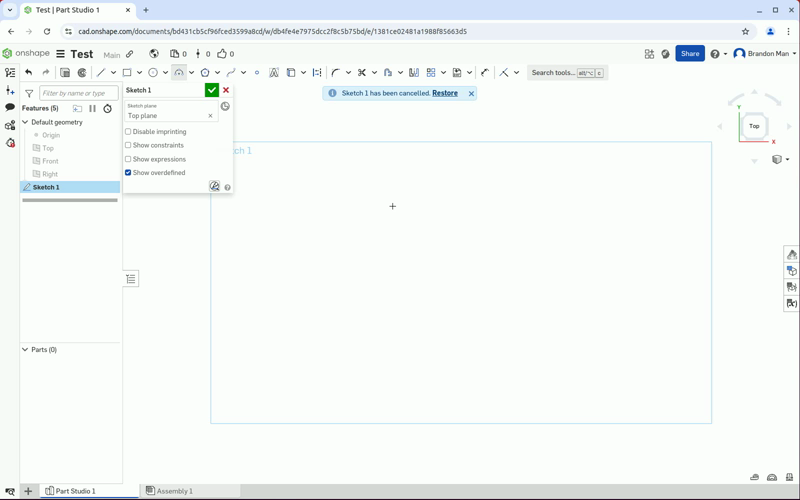
mouse_move(424, 370)
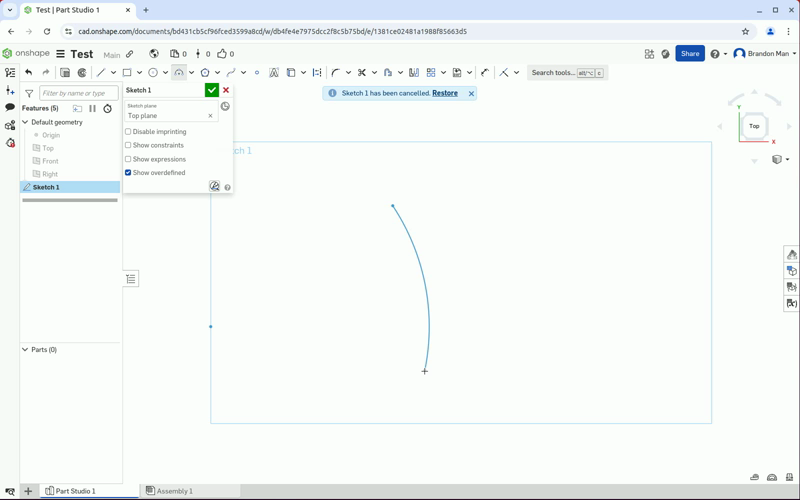
click(424, 370)
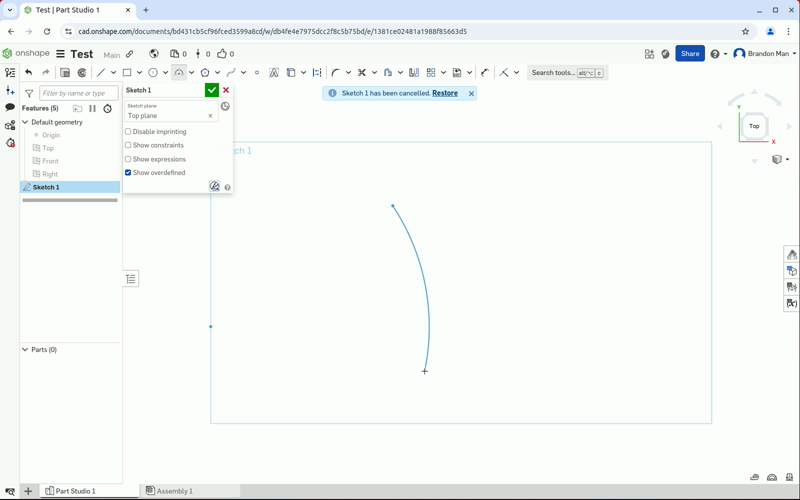
mouse_move(373, 294)
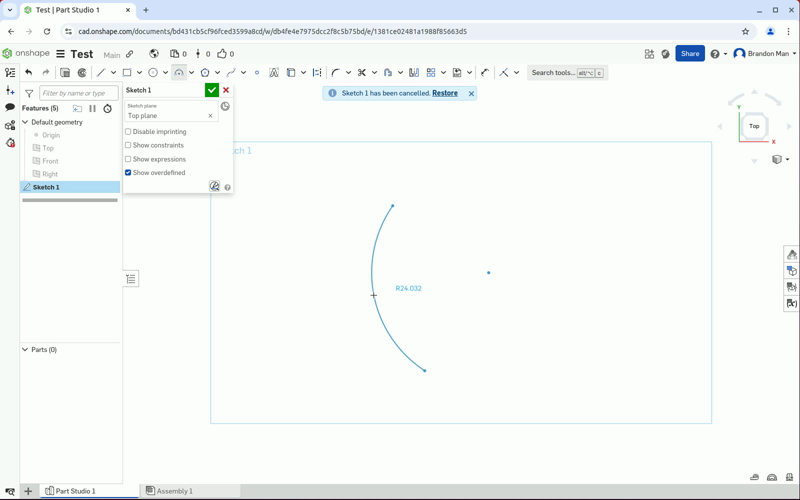
click(373, 294)
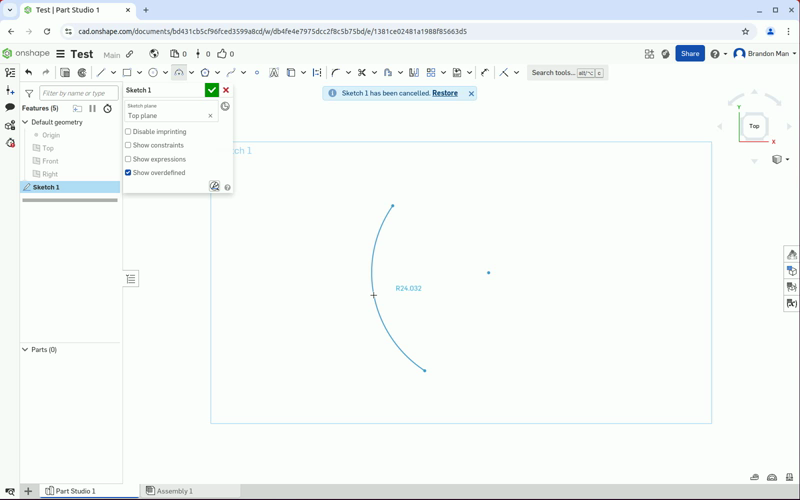
key_up(shift)
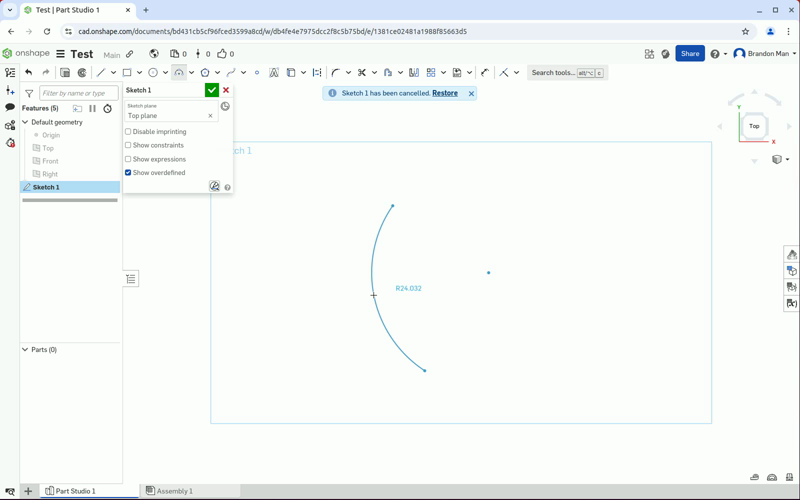
mouse_move(424, 370)
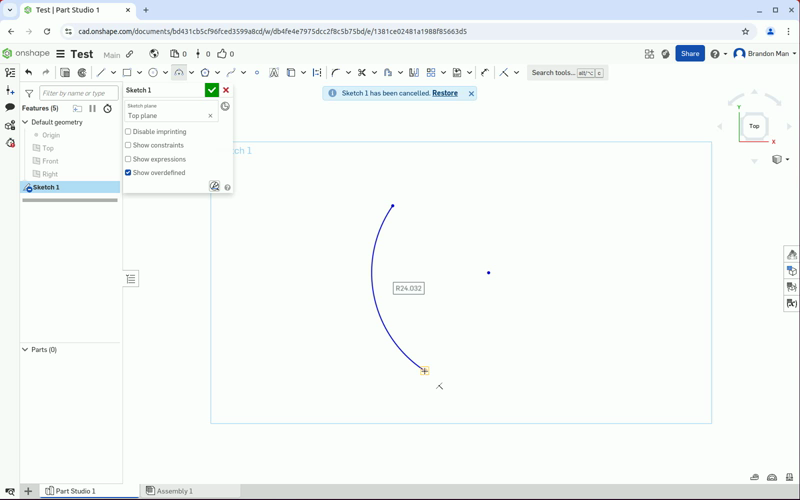
click(424, 370)
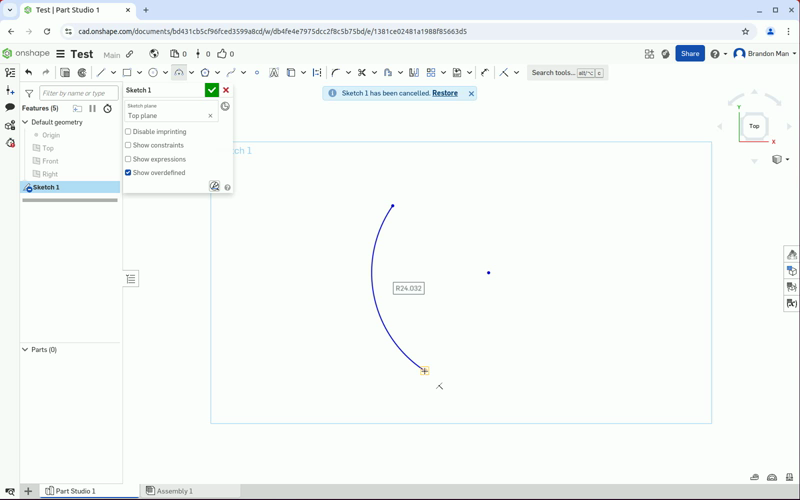
key_down(shift)
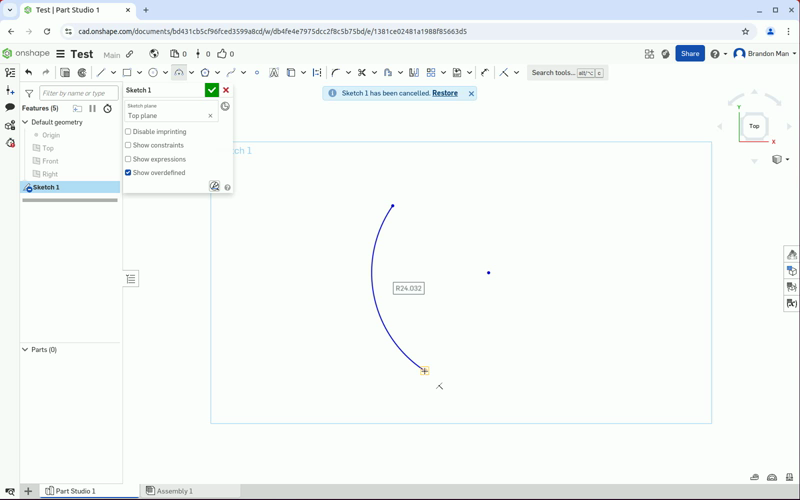
mouse_move(498, 370)
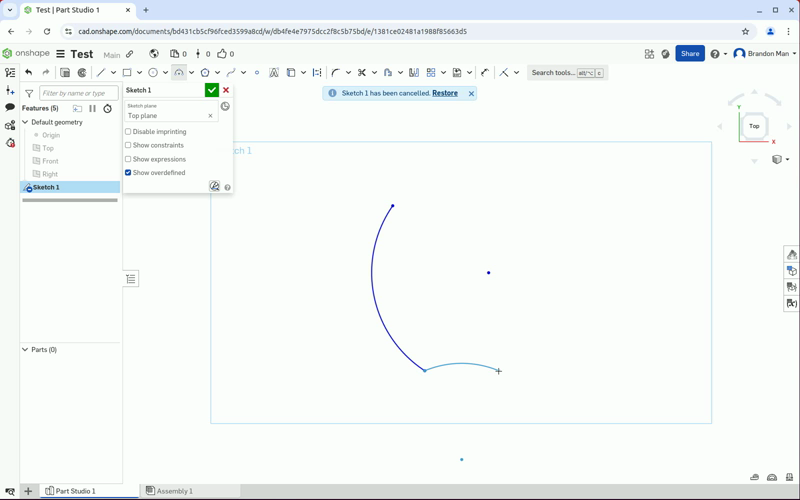
click(498, 370)
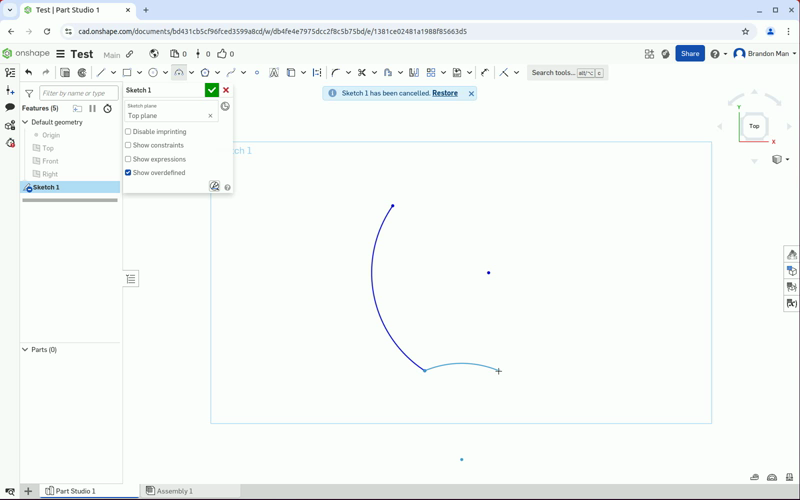
mouse_move(461, 381)
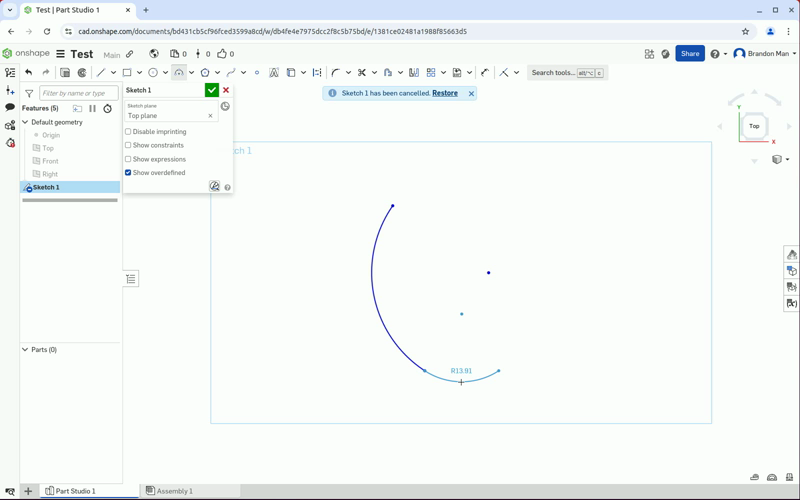
click(461, 381)
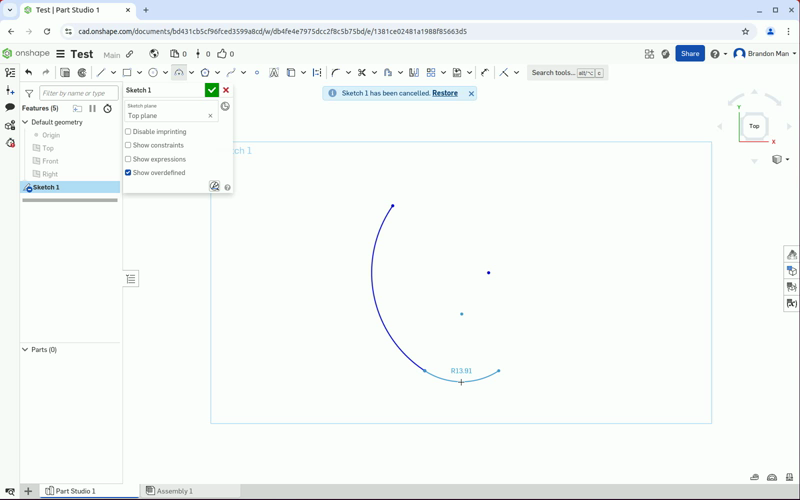
key_up(shift)
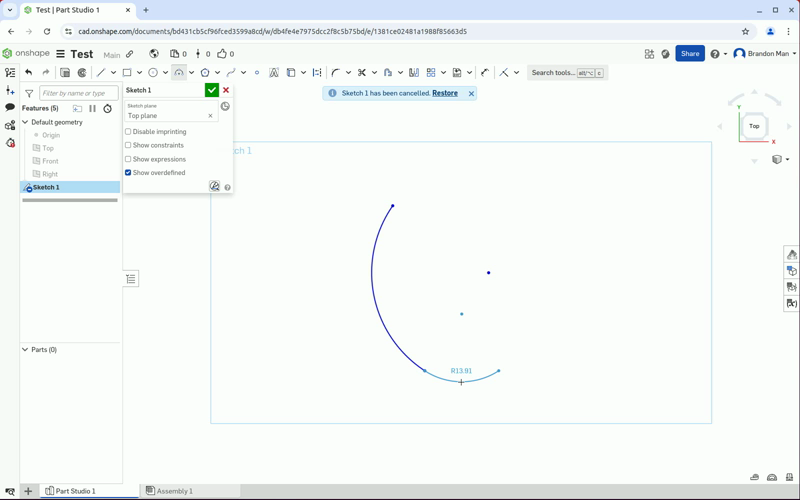
mouse_move(498, 370)
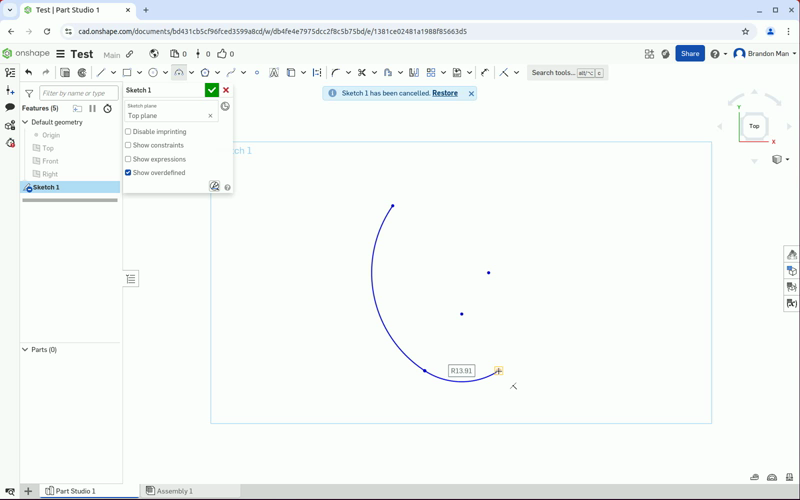
click(498, 370)
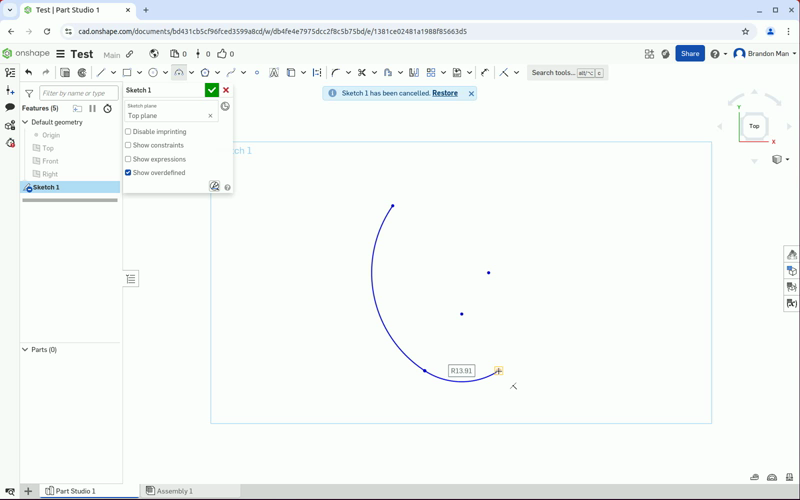
key_down(shift)
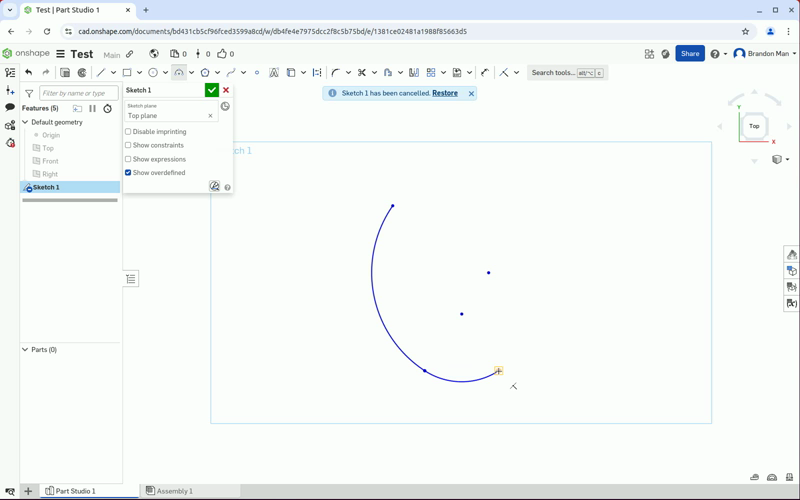
mouse_move(528, 205)
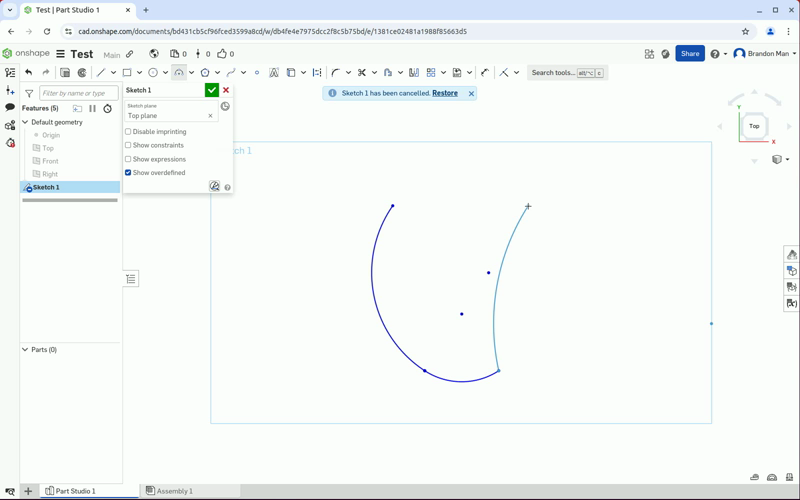
click(528, 205)
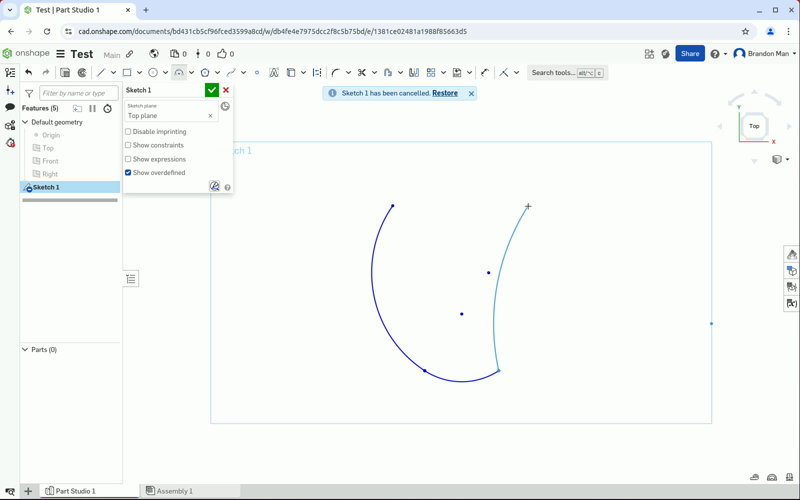
mouse_move(548, 294)
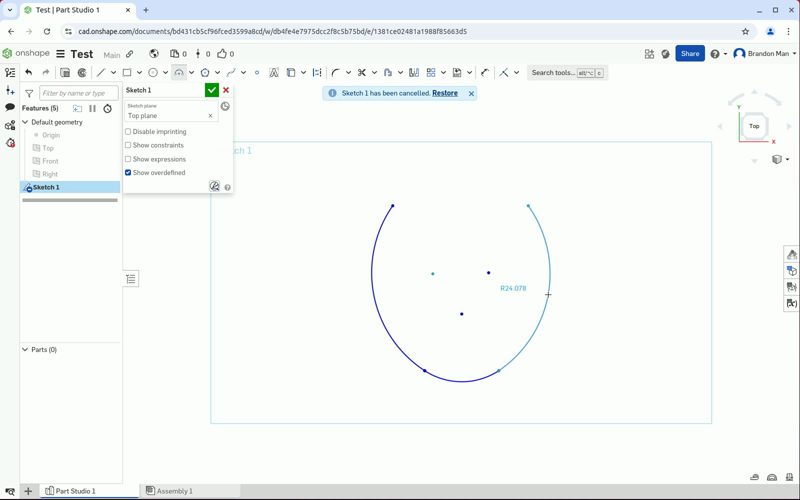
click(548, 294)
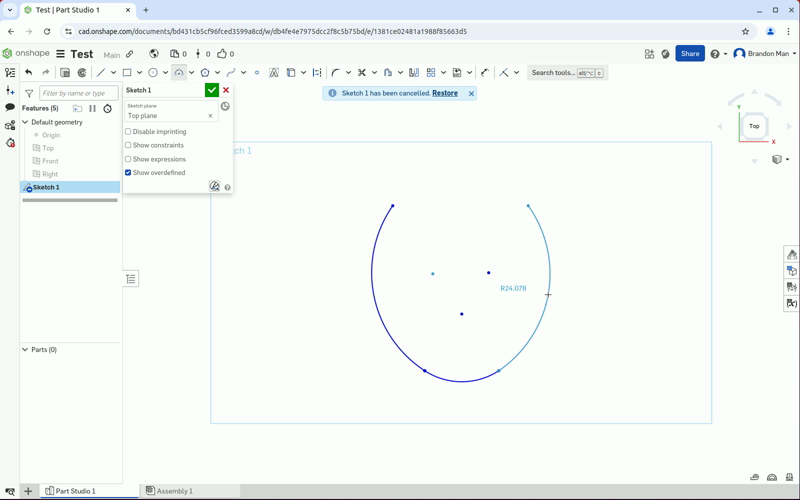
key_up(shift)
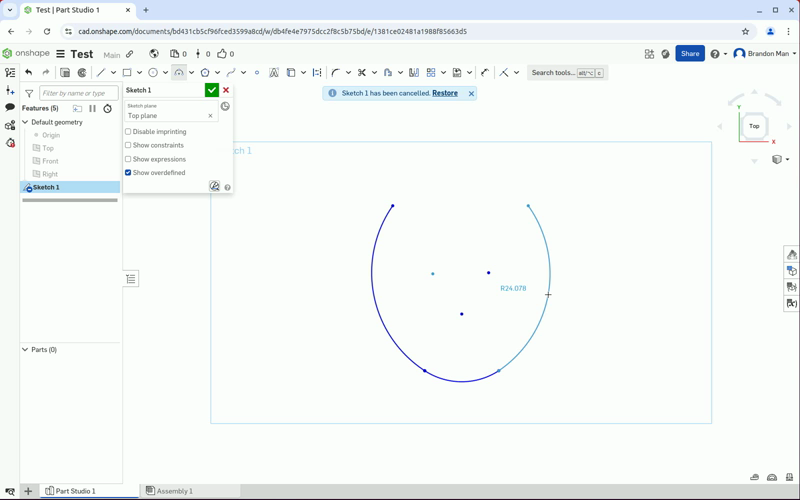
mouse_move(528, 205)
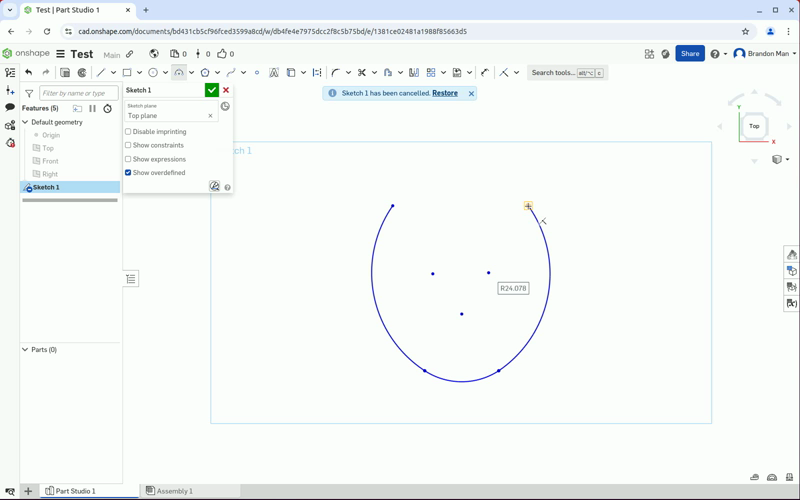
click(528, 205)
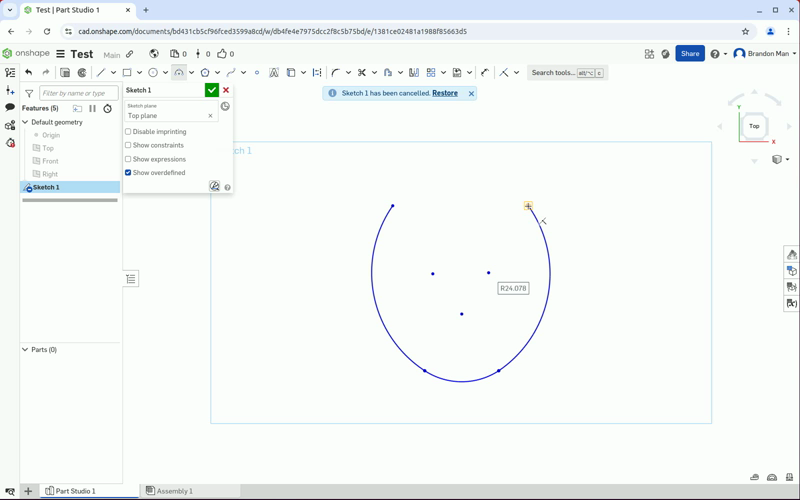
mouse_move(392, 205)
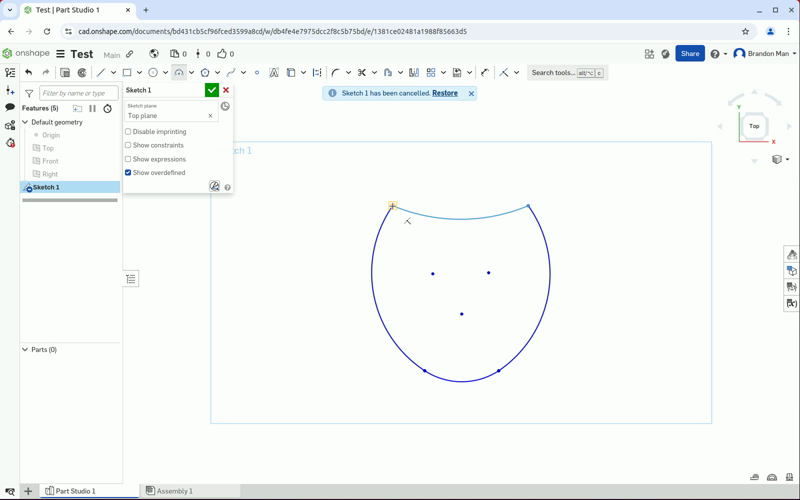
click(392, 205)
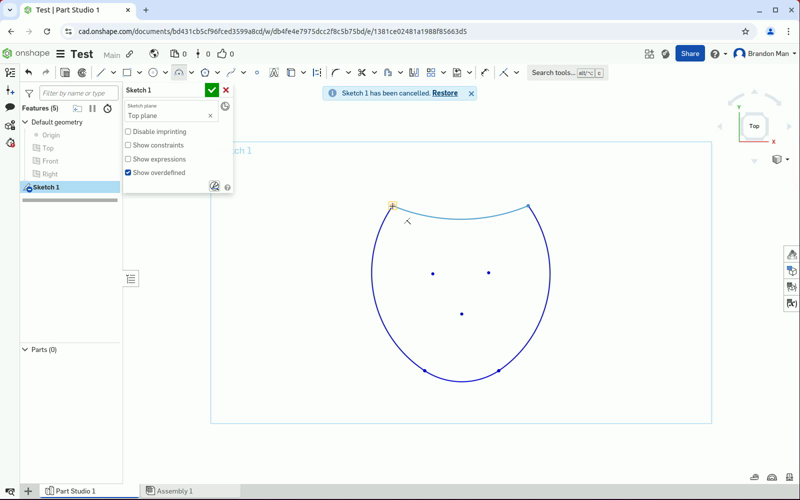
key_down(shift)
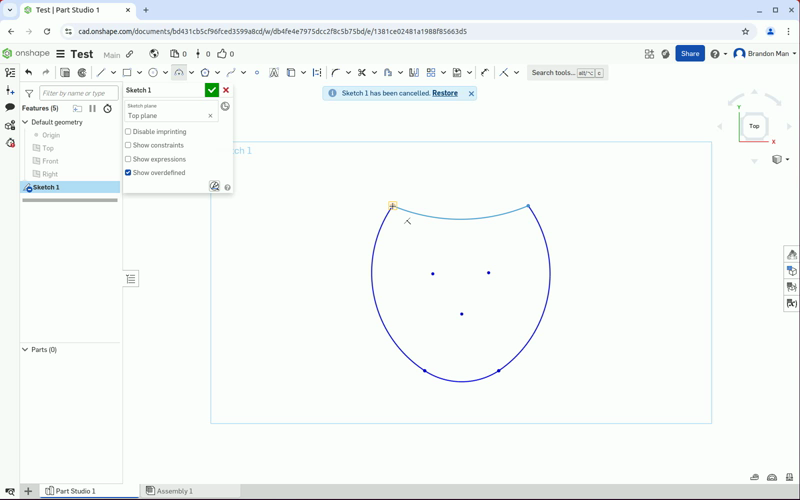
mouse_move(460, 170)
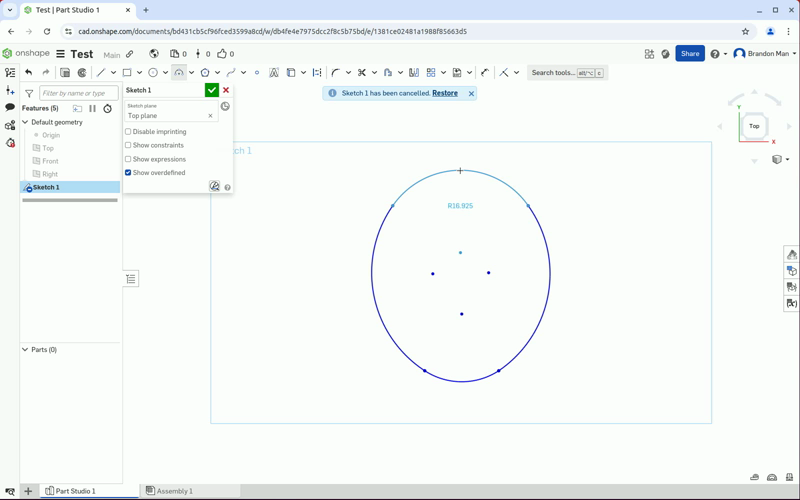
click(460, 170)
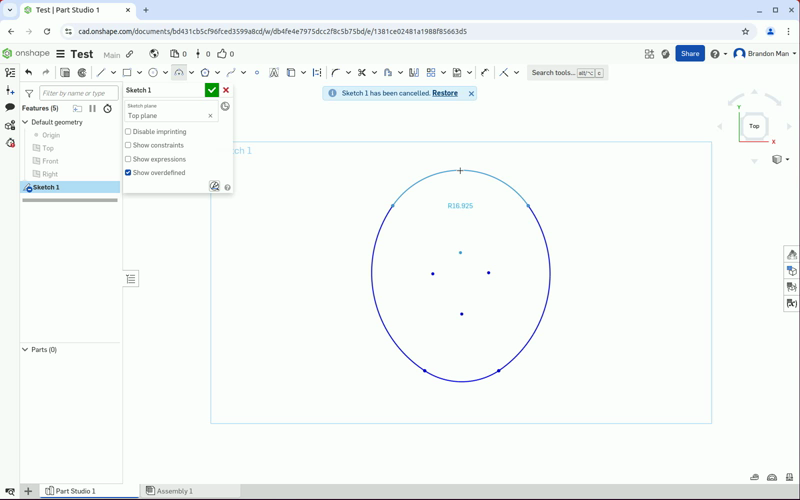
key_up(shift)
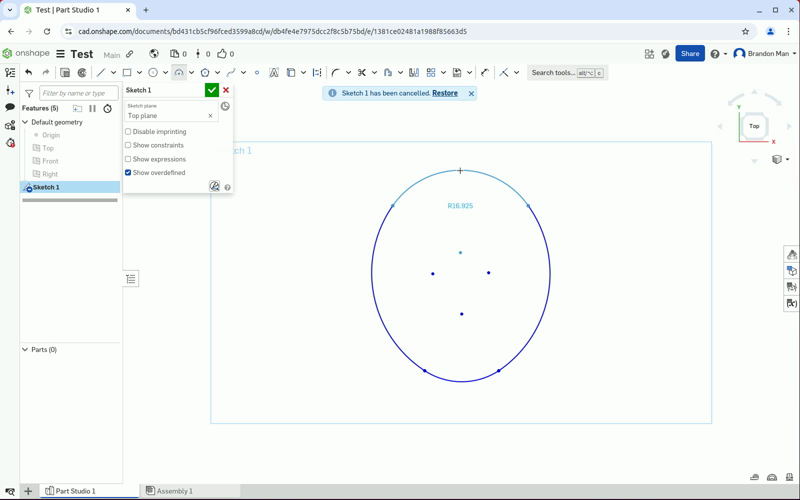
key(esc)
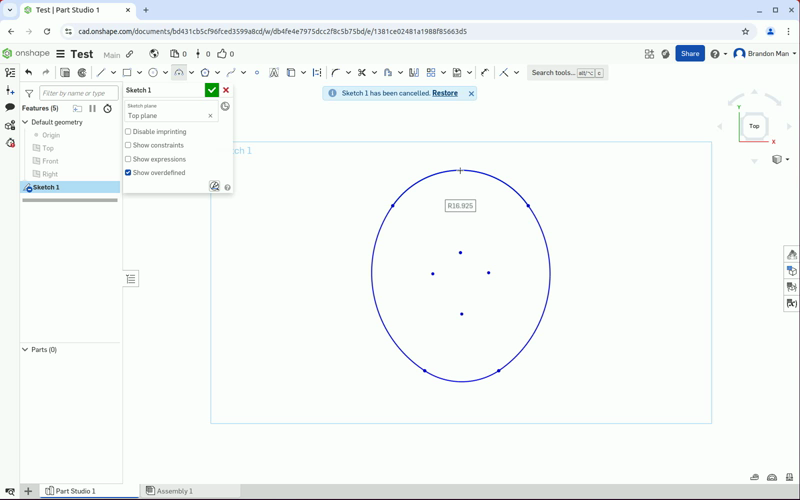
mouse_move(457, 234)
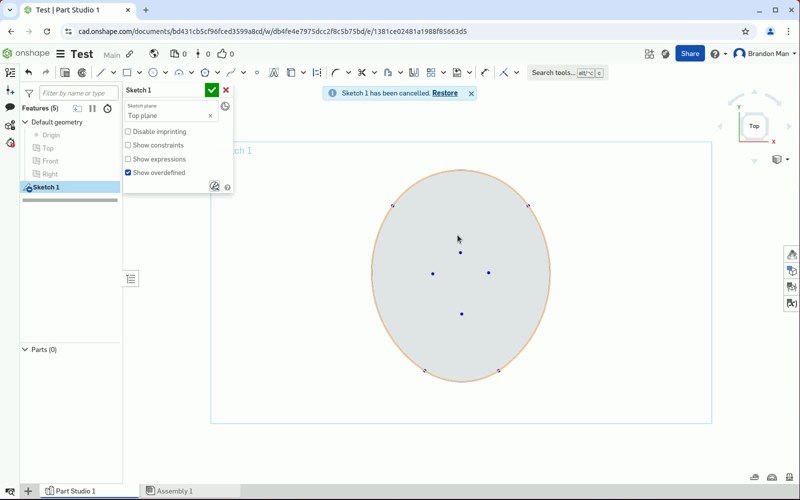
click(457, 234)
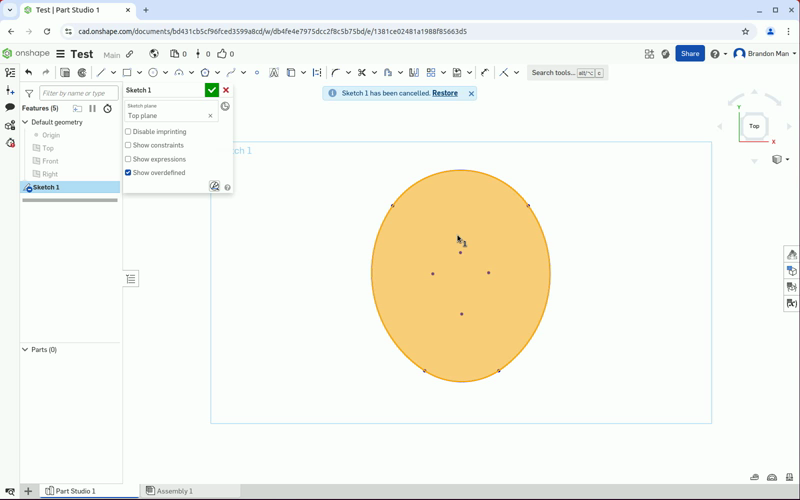
mouse_move(73, 352)
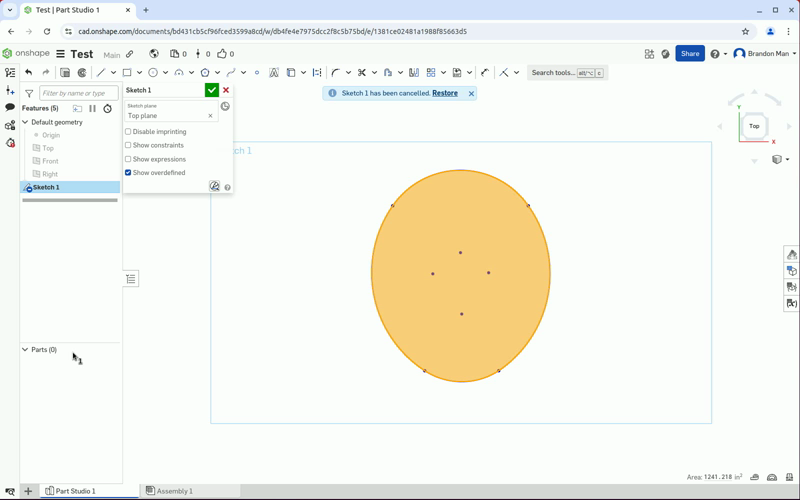
key(shift+y)
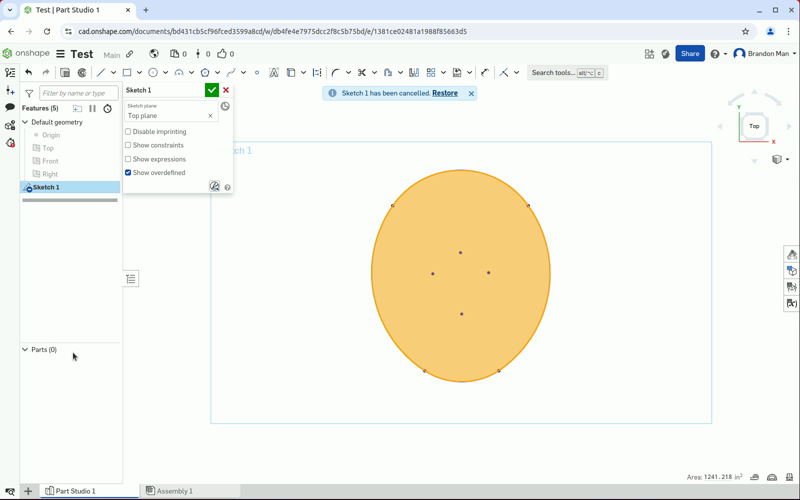
key(shift+e)
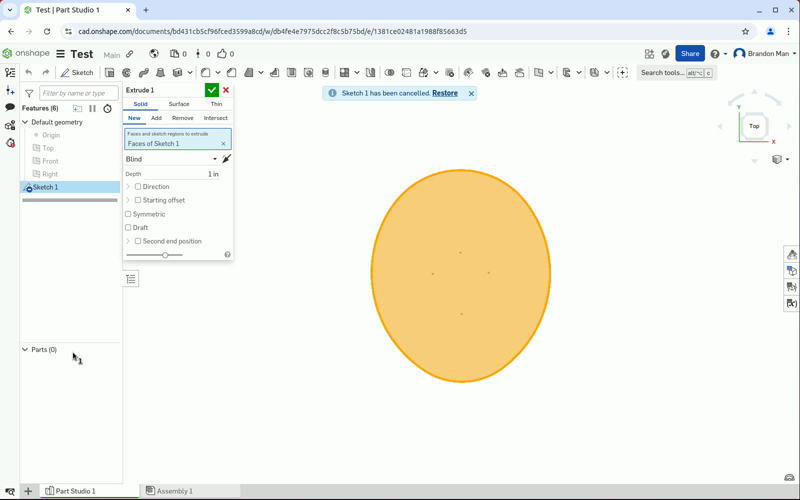
mouse_move(143, 106)
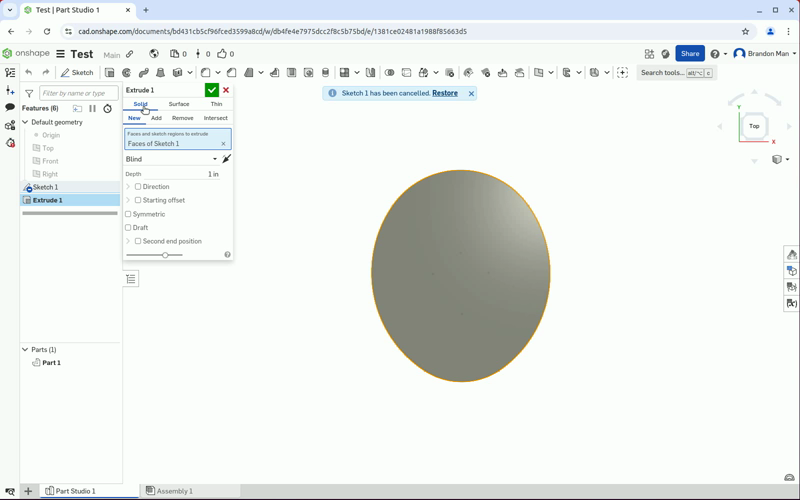
click(143, 106)
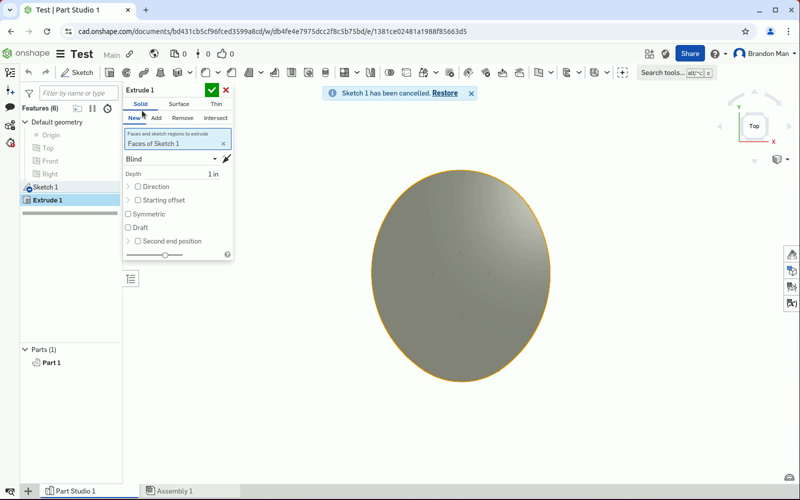
mouse_move(137, 120)
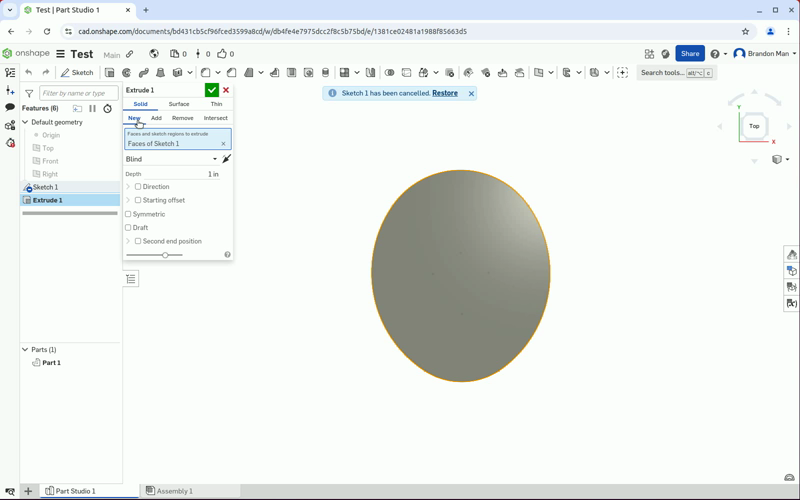
click(137, 120)
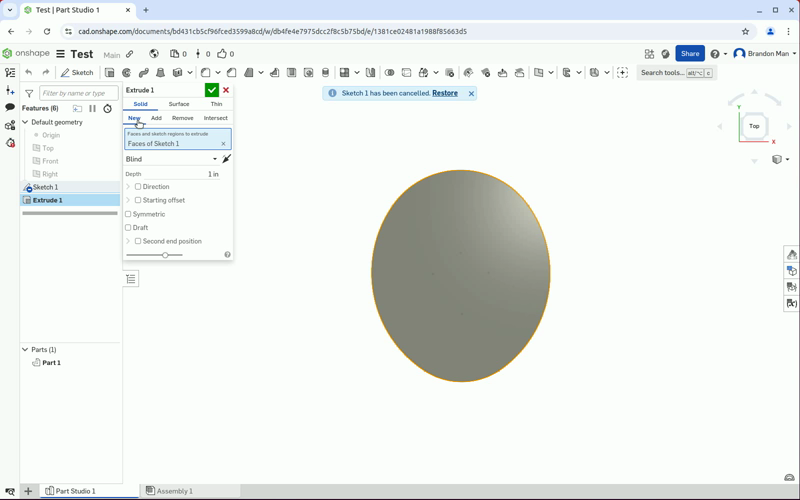
key(tab, 4)
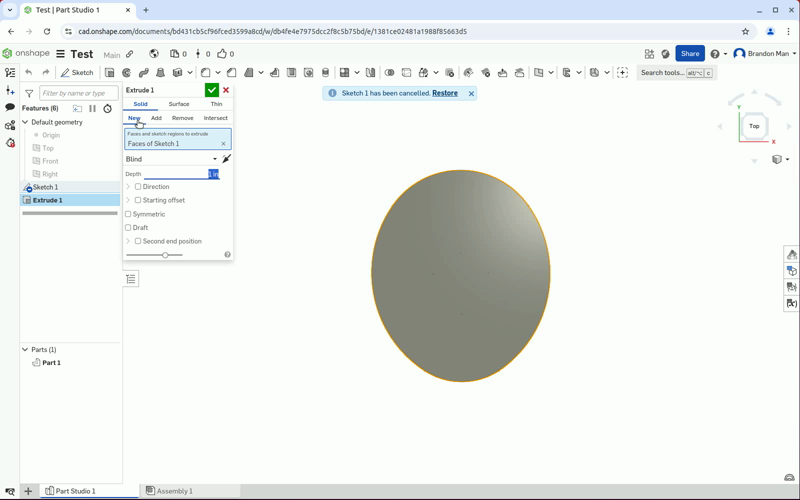
text(6.74)
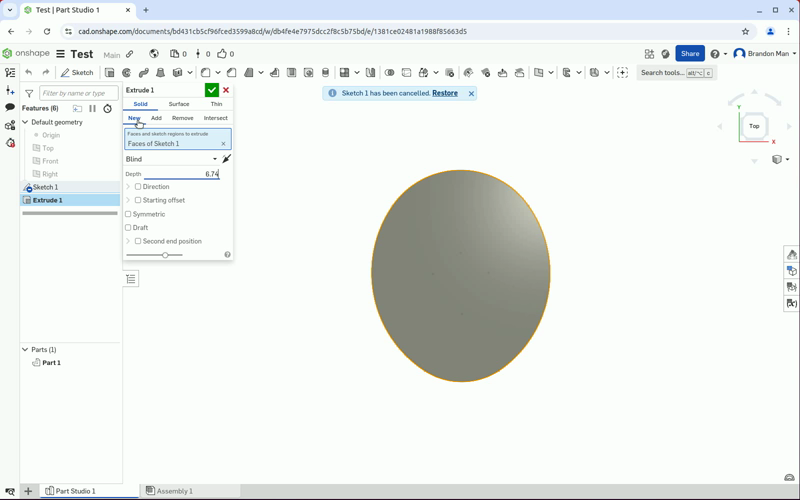
key(enter)
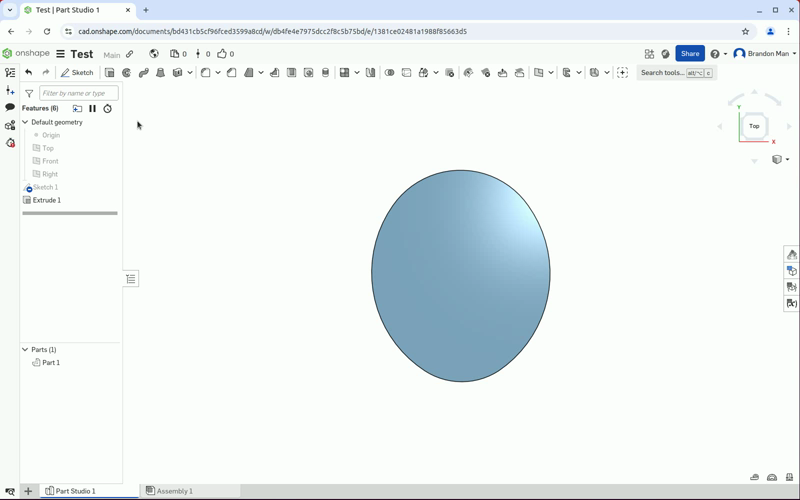
key(shift+h)
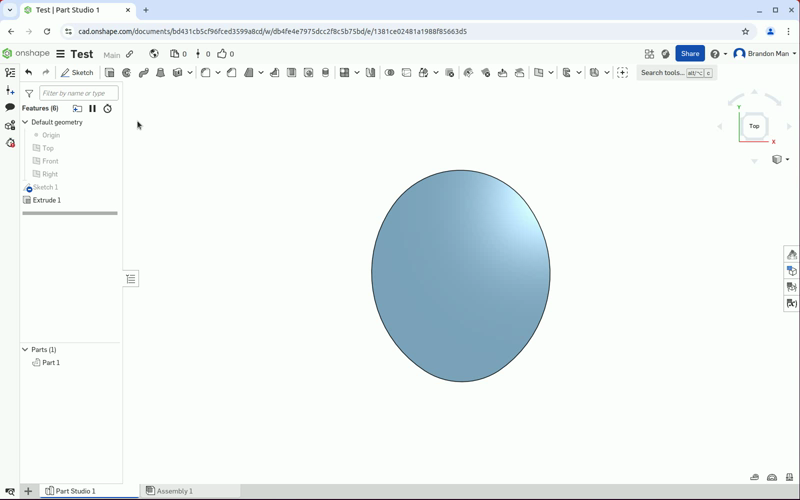
key(shift+h)
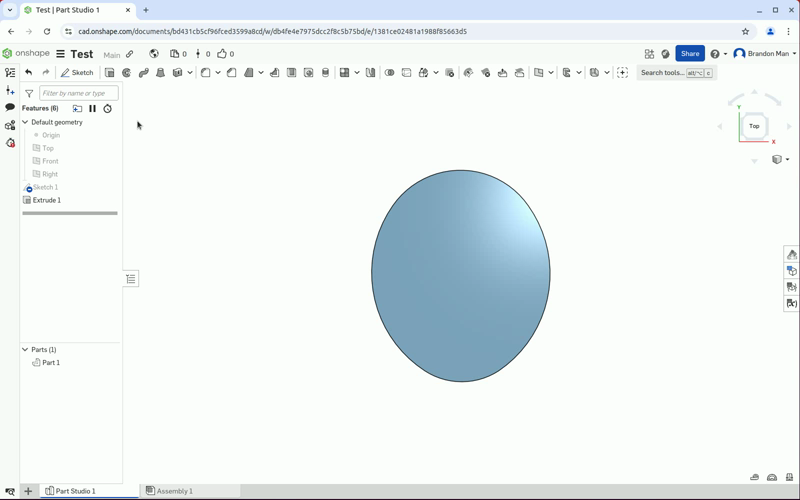
mouse_move(73, 189)
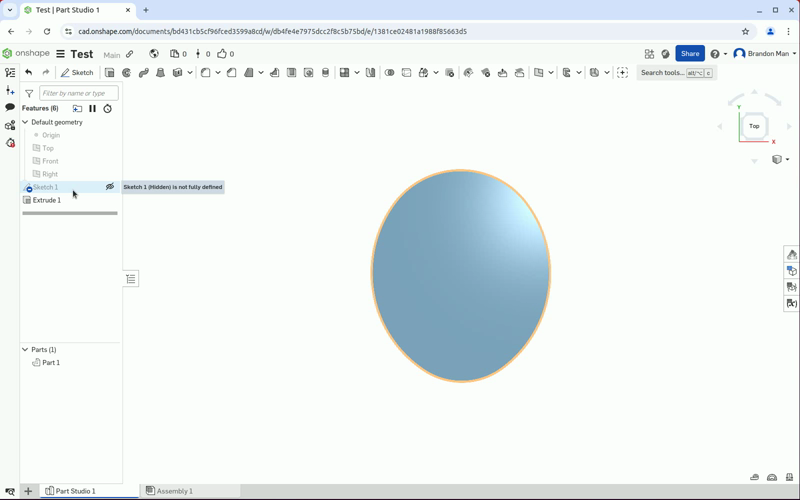
click(73, 189)
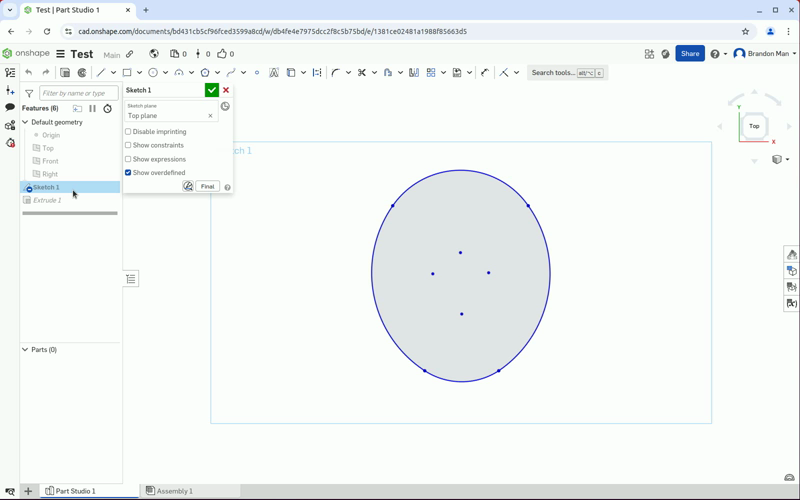
mouse_move(229, 92)
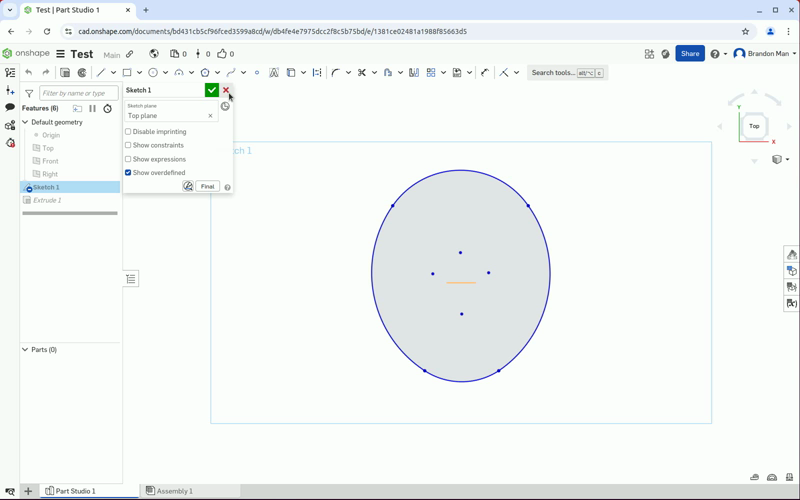
click(229, 92)
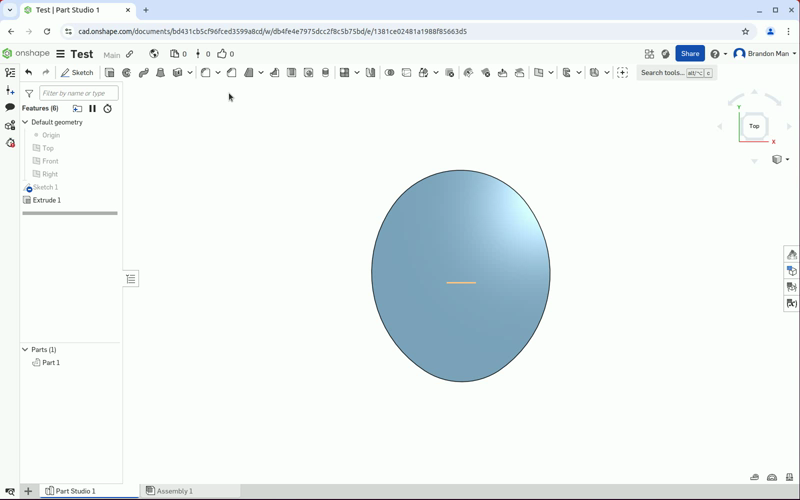
mouse_move(541, 75)
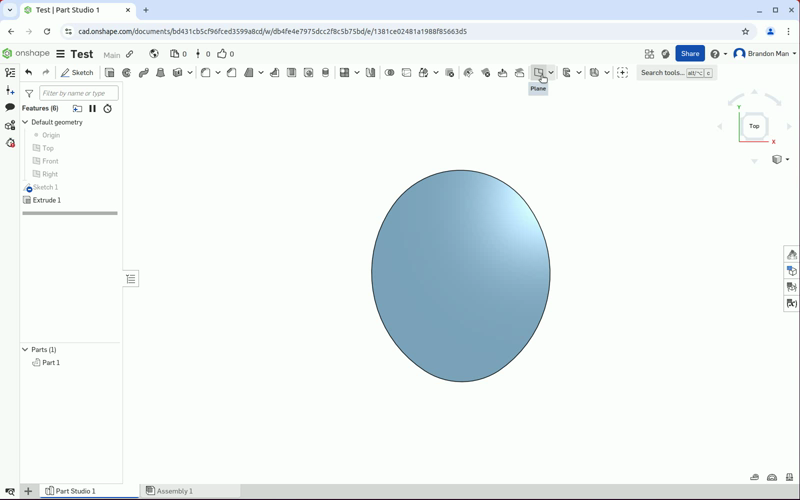
click(541, 75)
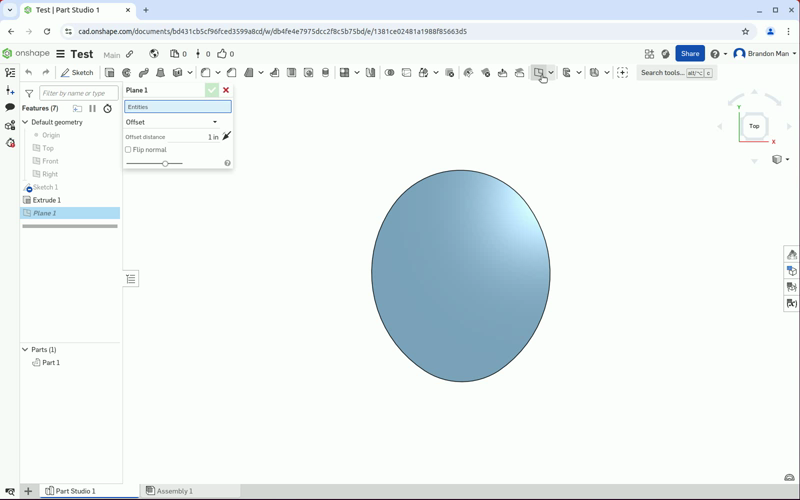
mouse_move(73, 150)
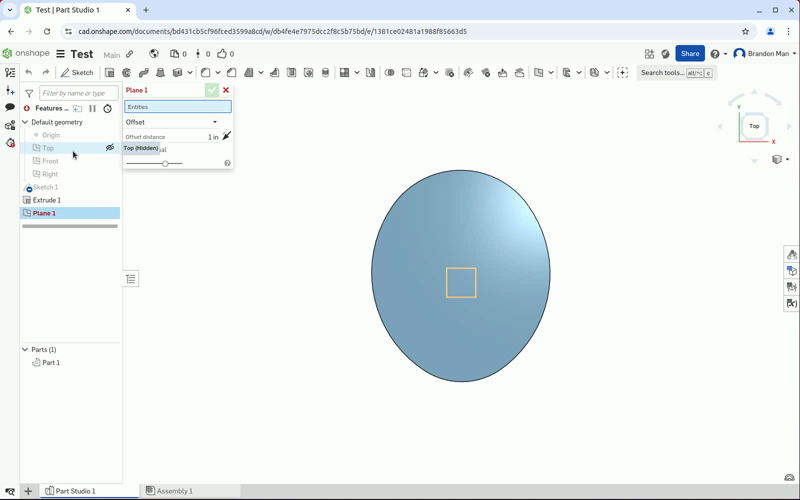
click(73, 150)
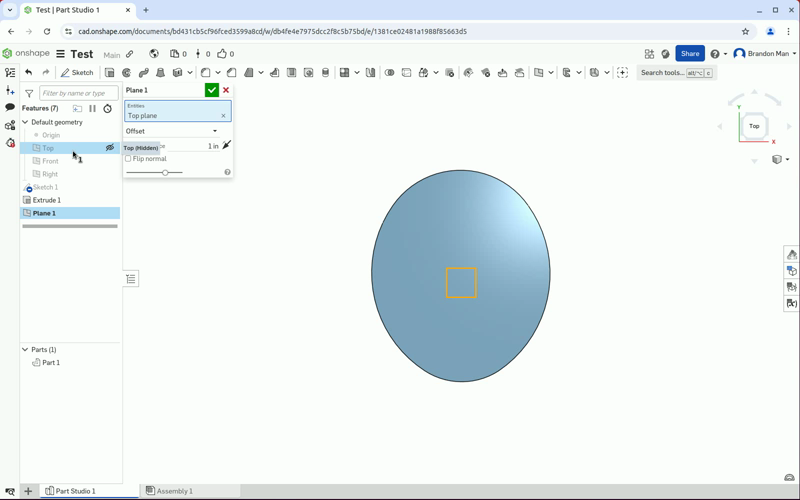
key(tab, 2)
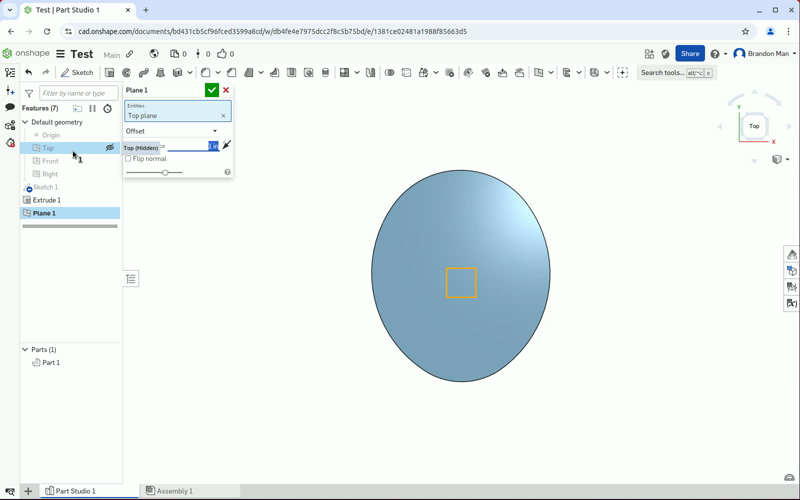
text(6.748)
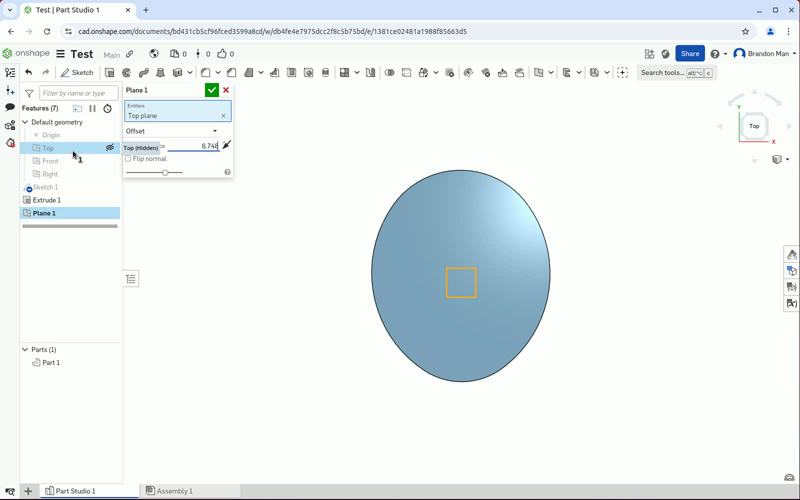
key(enter, 2)
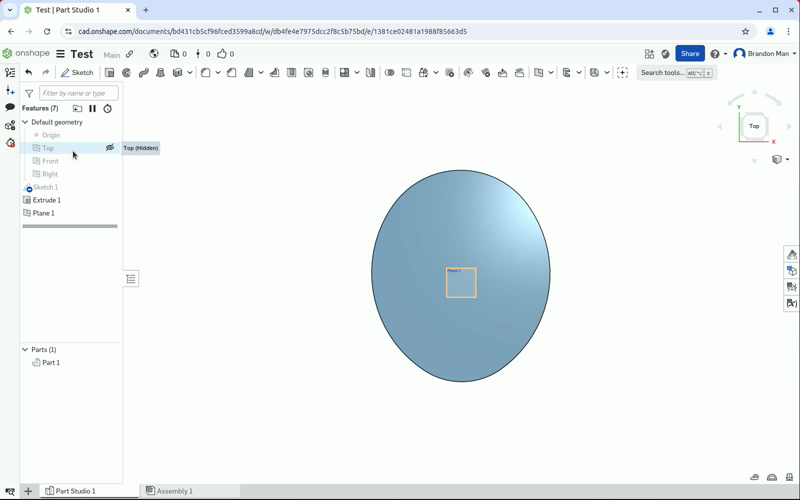
key(shift+s)
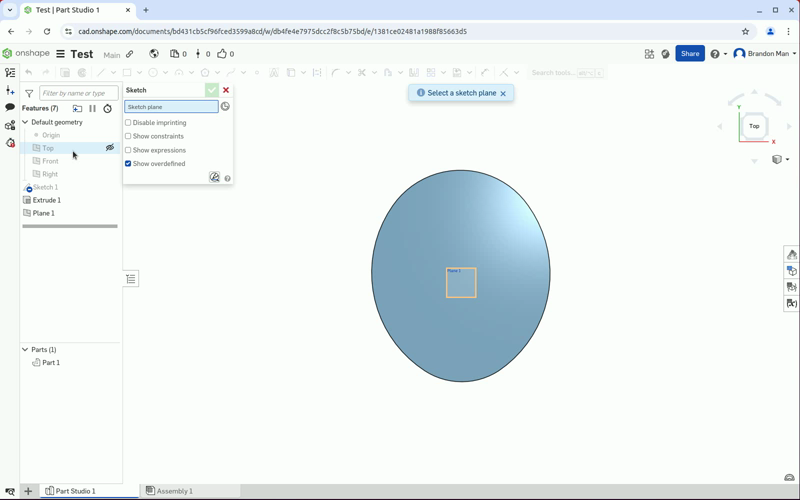
mouse_move(73, 215)
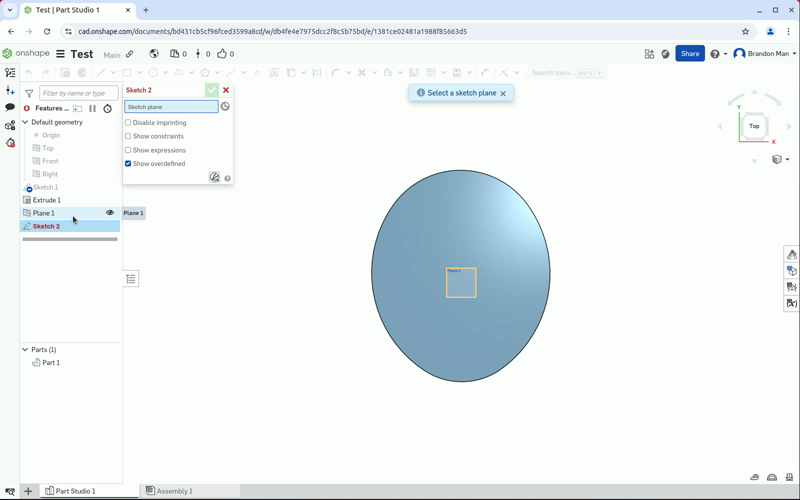
click(73, 215)
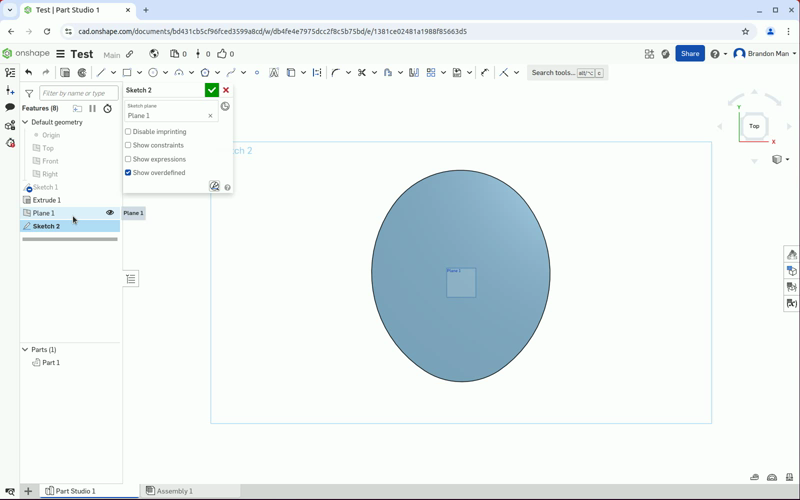
mouse_move(73, 352)
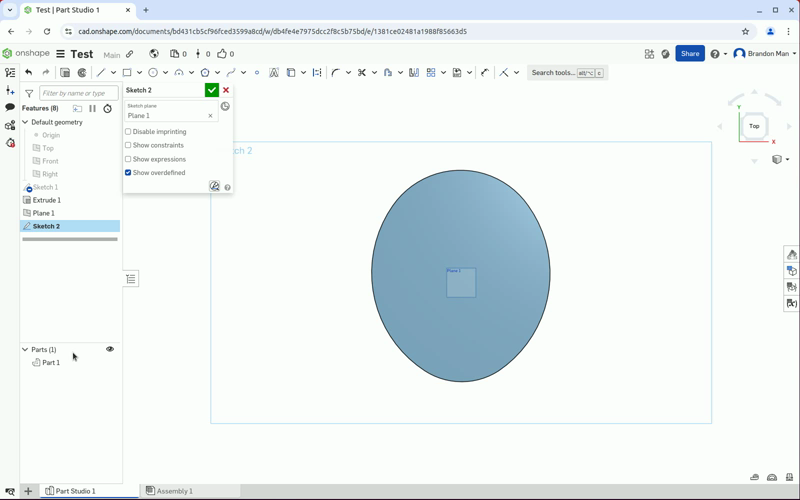
key(y)
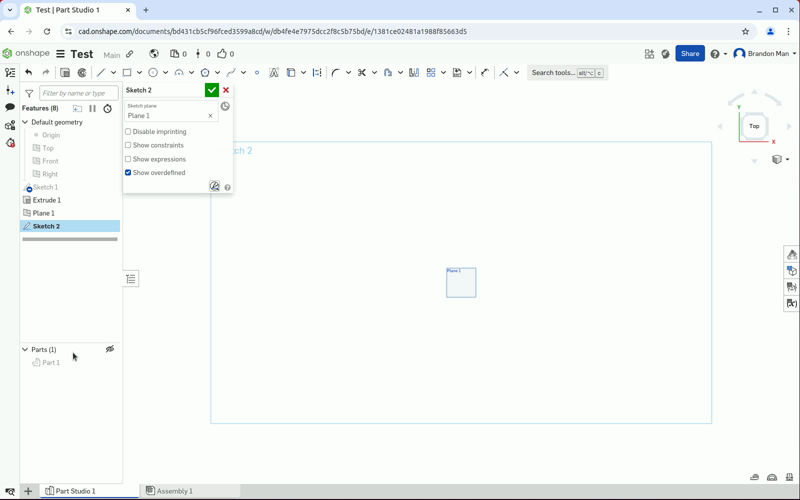
key(a)
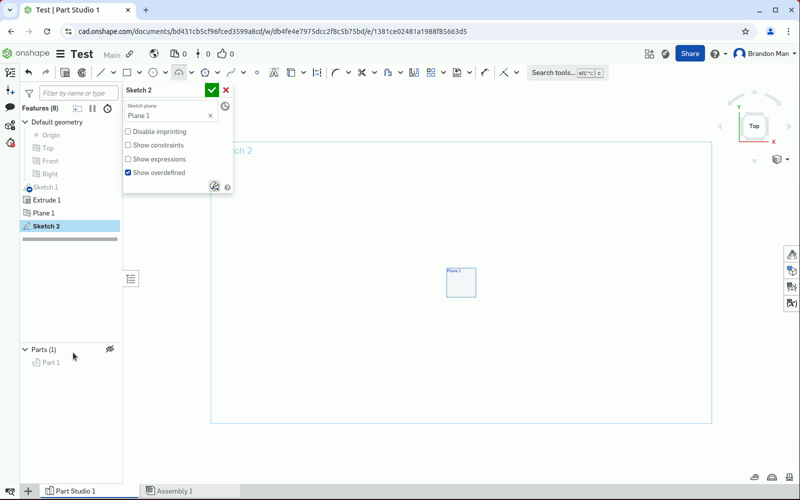
key_down(shift)
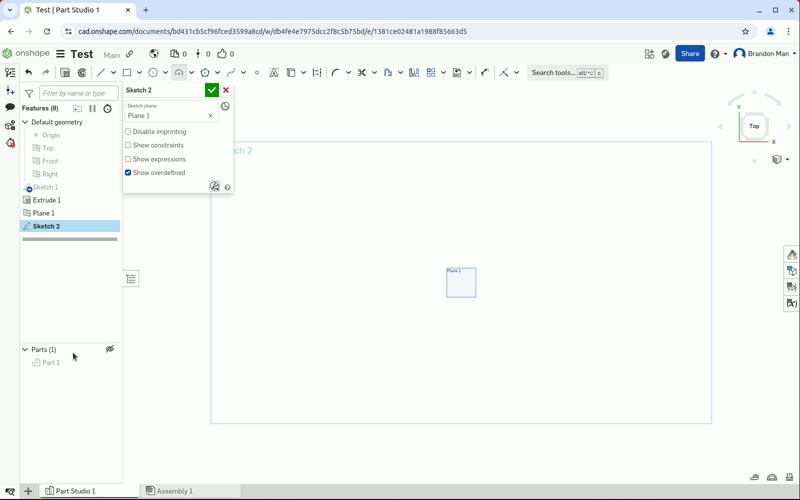
mouse_move(418, 305)
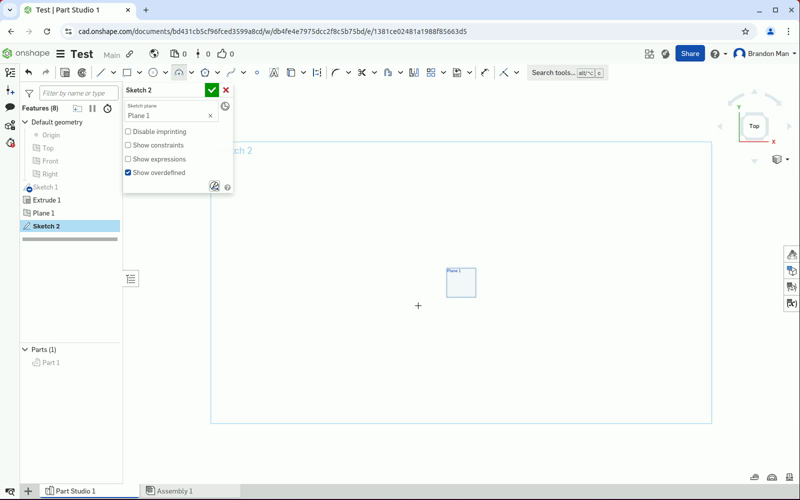
click(418, 305)
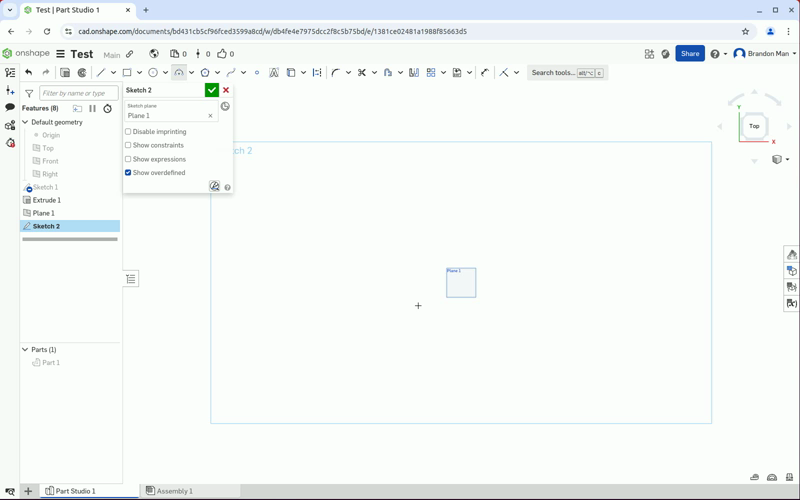
key_up(shift)
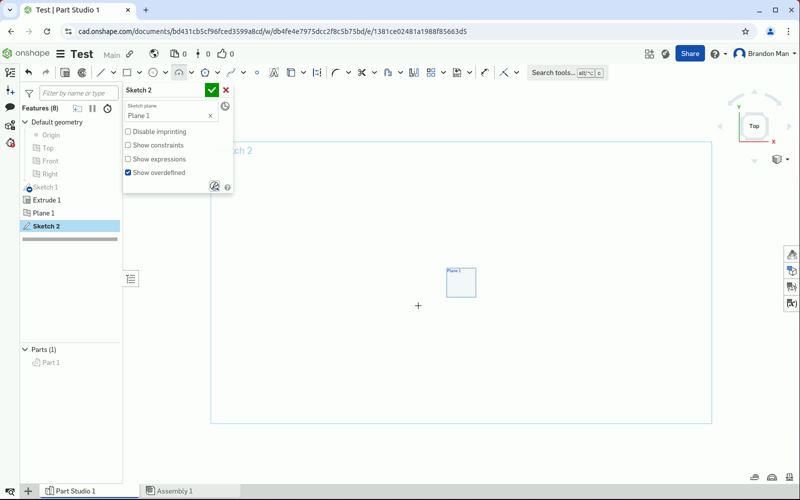
key_down(shift)
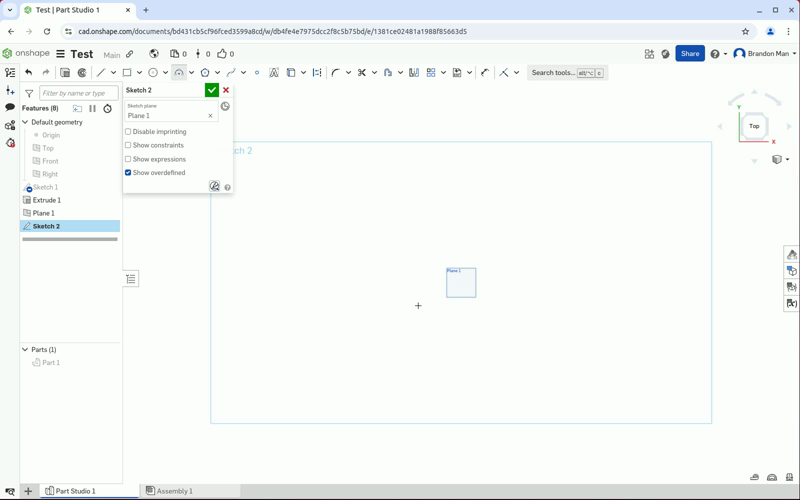
mouse_move(452, 338)
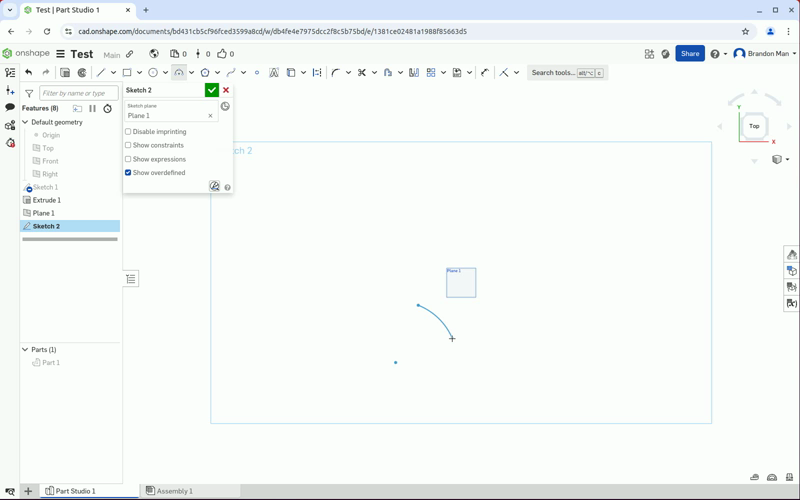
click(452, 338)
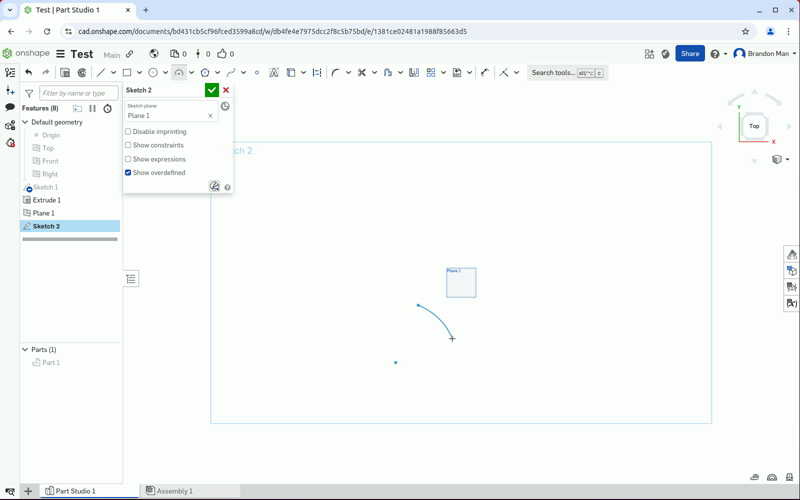
mouse_move(428, 328)
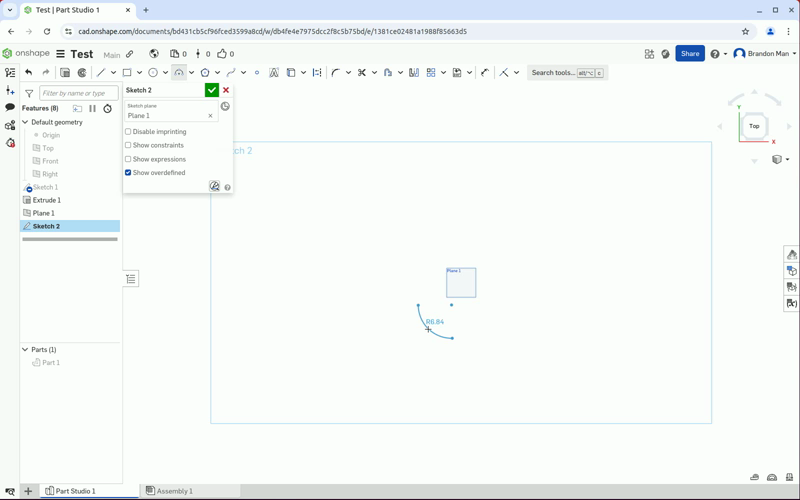
click(428, 328)
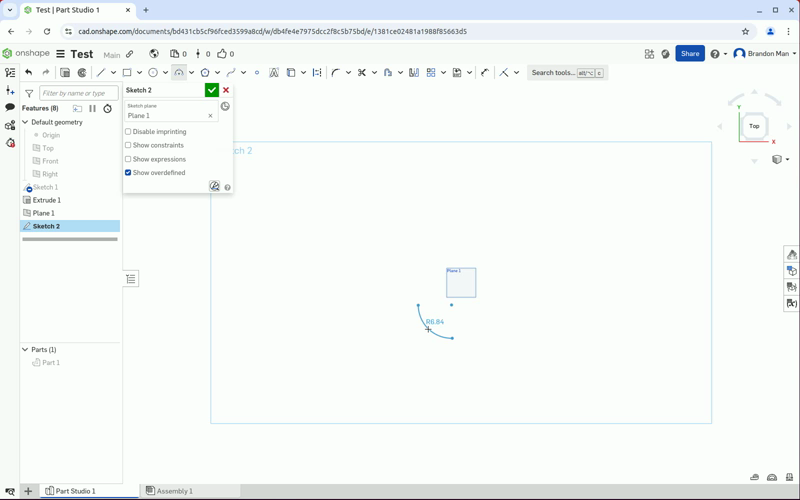
key_up(shift)
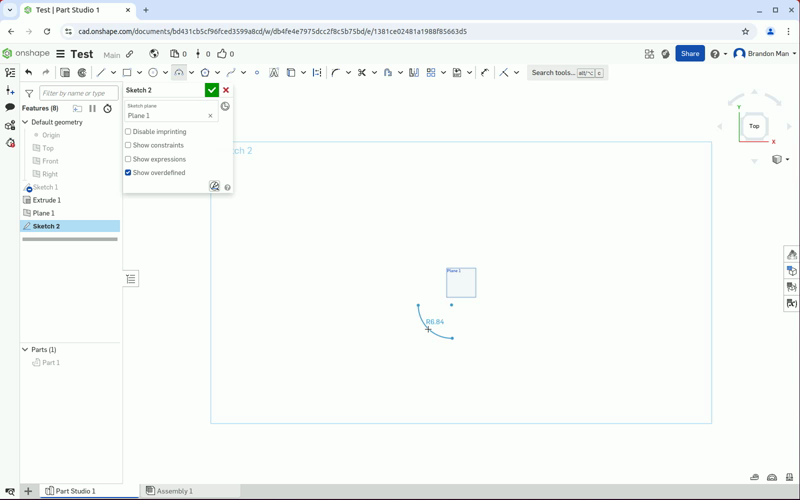
key(esc)
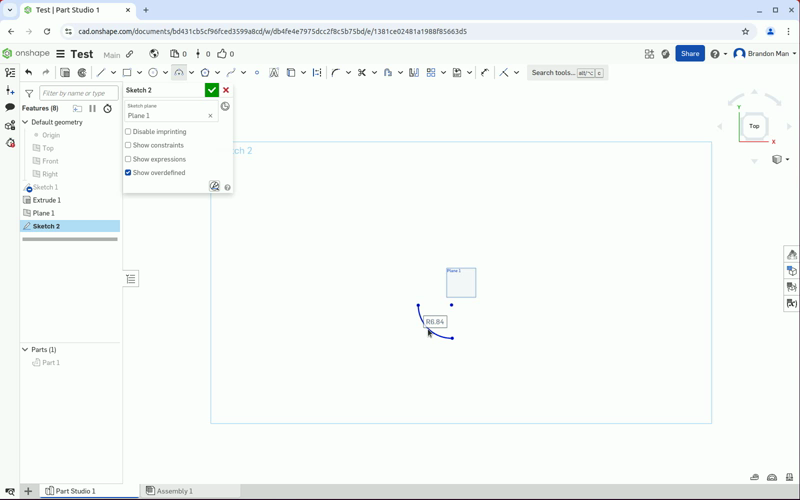
key(l)
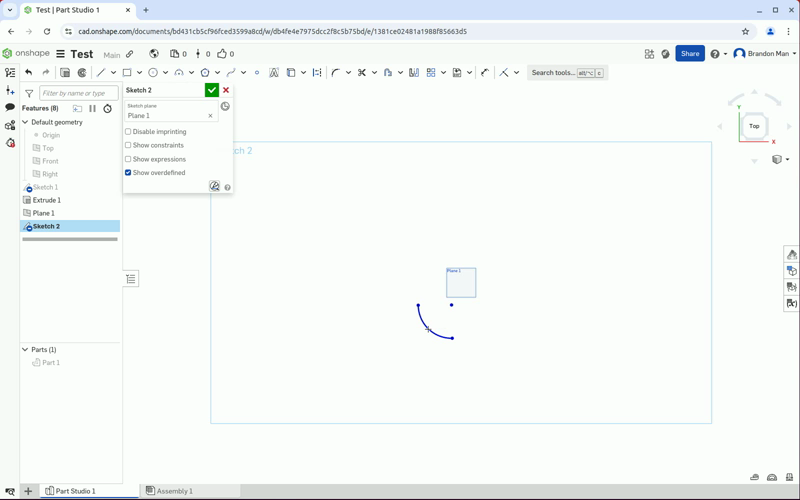
mouse_move(452, 338)
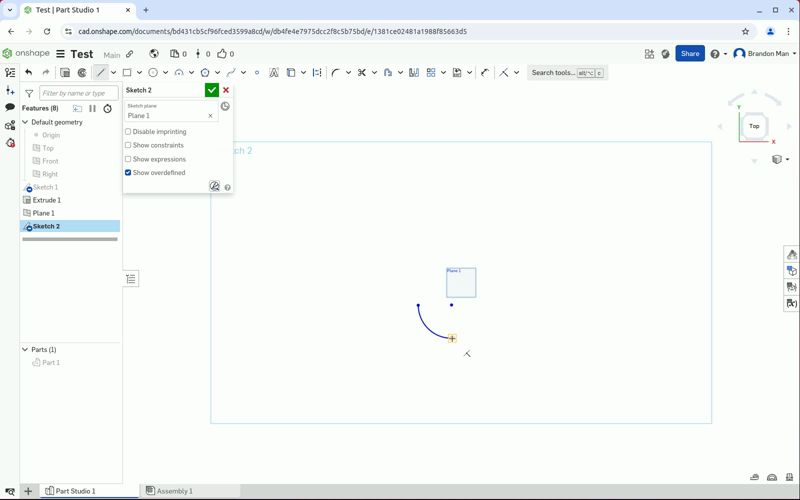
click(452, 338)
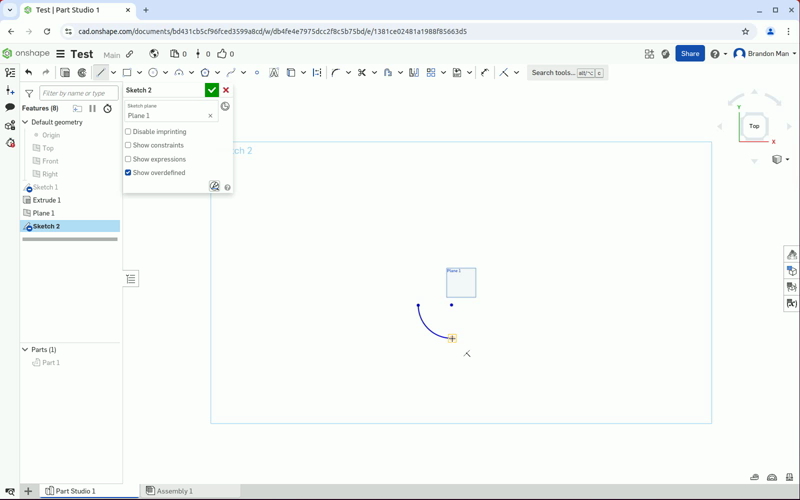
key_down(shift)
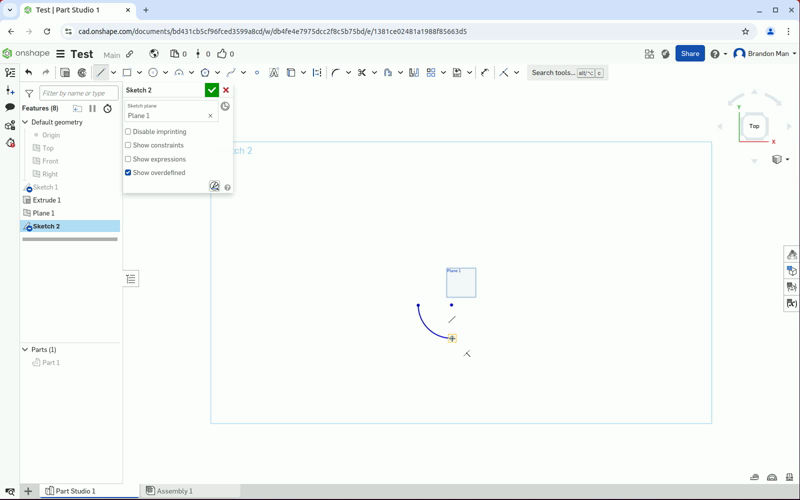
mouse_move(482, 338)
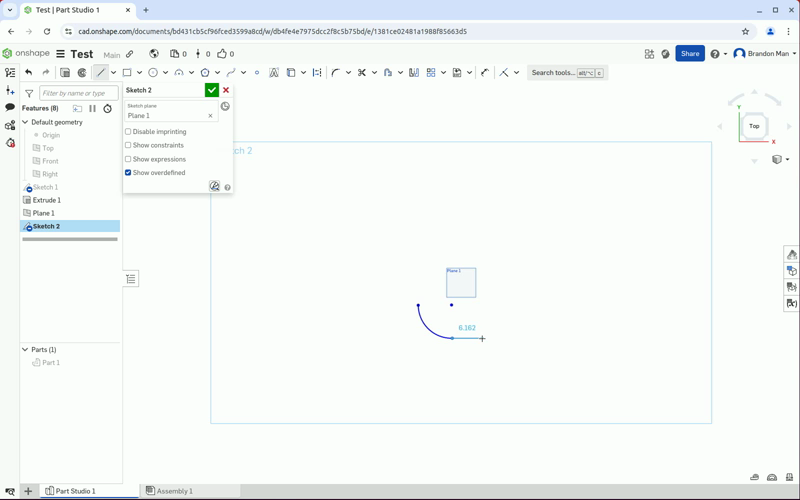
mouse_move(470, 338)
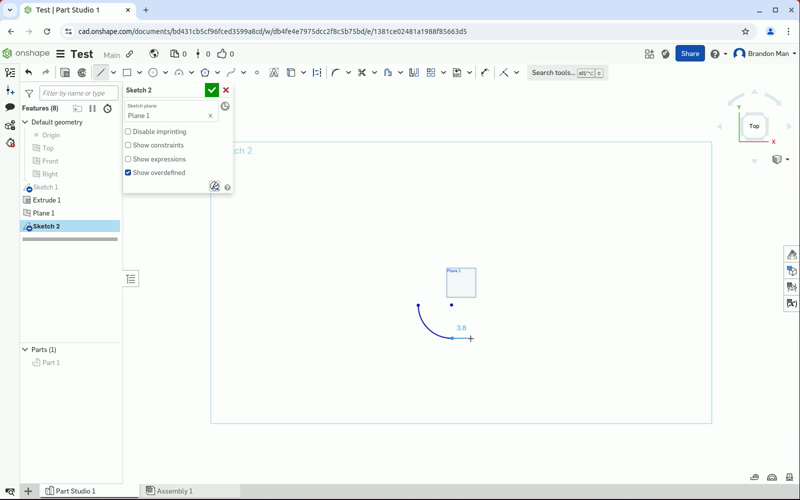
click(470, 338)
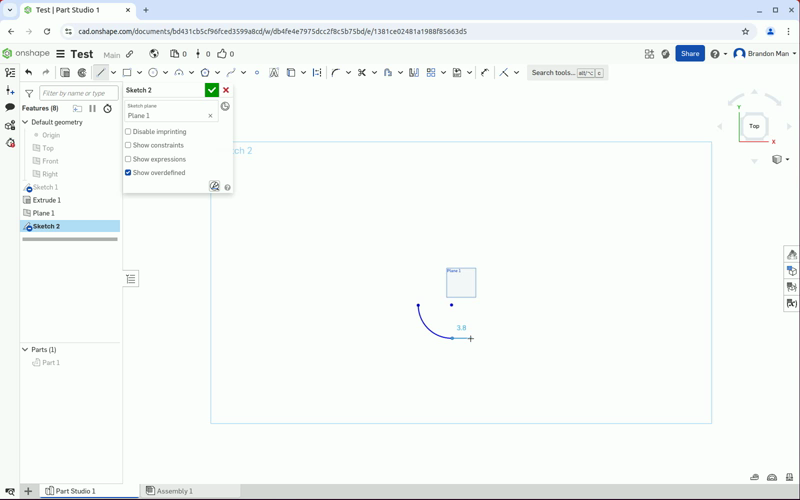
key_up(shift)
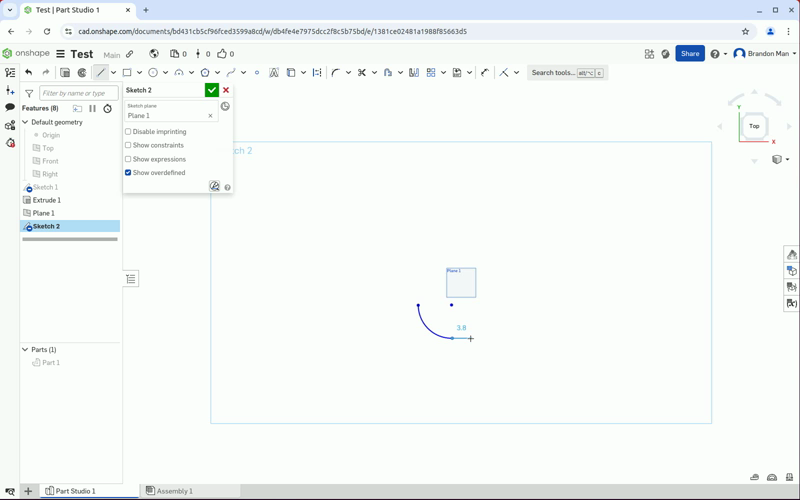
key(esc)
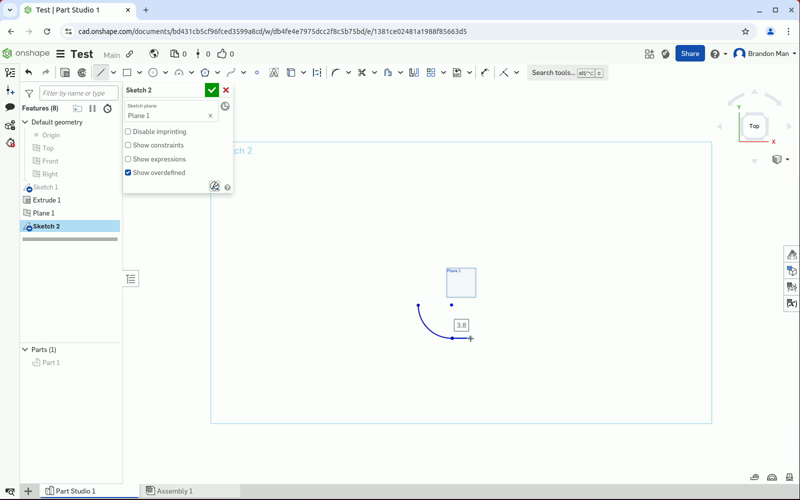
key(a)
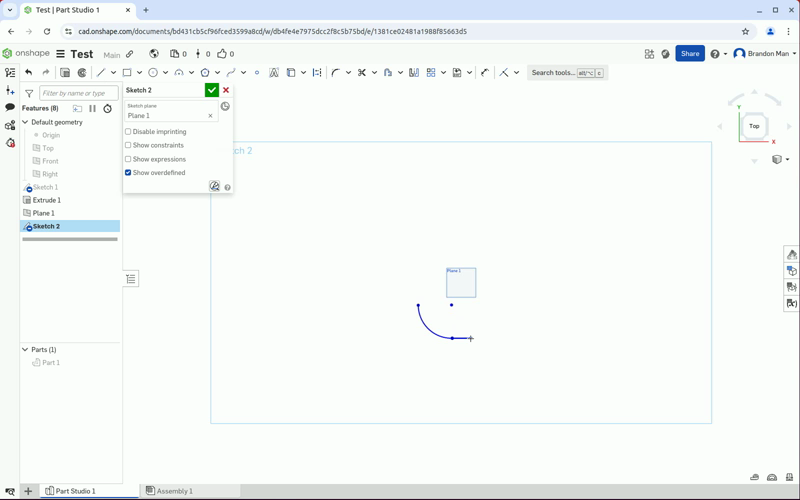
mouse_move(470, 338)
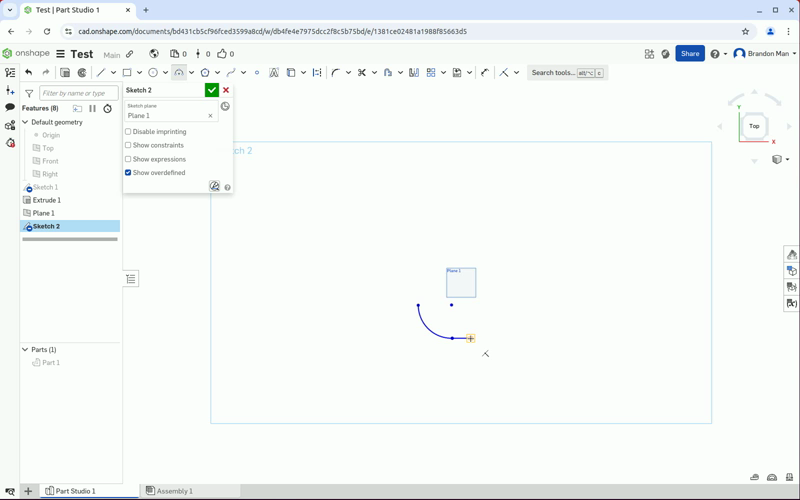
click(470, 338)
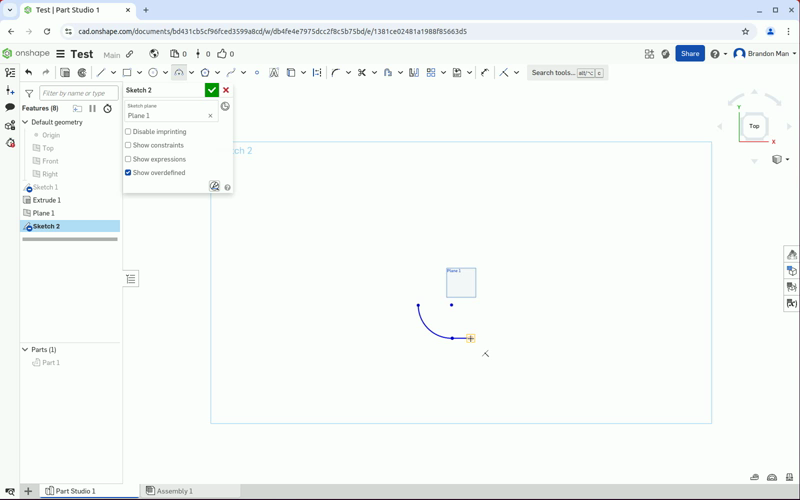
key_down(shift)
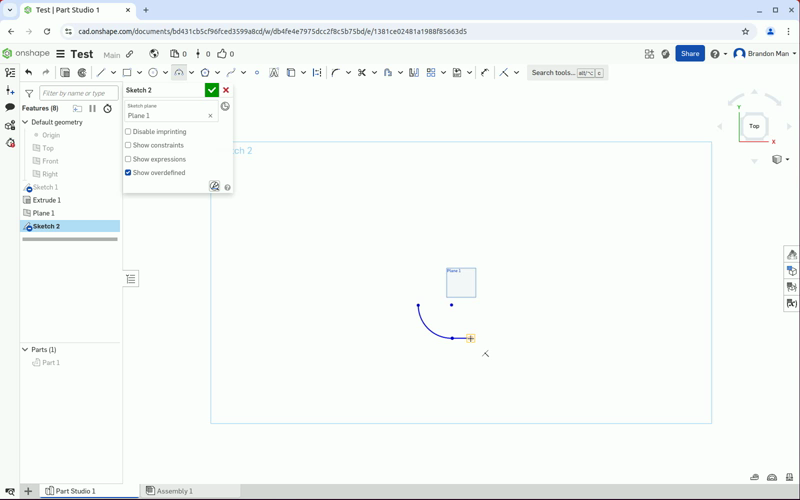
mouse_move(504, 305)
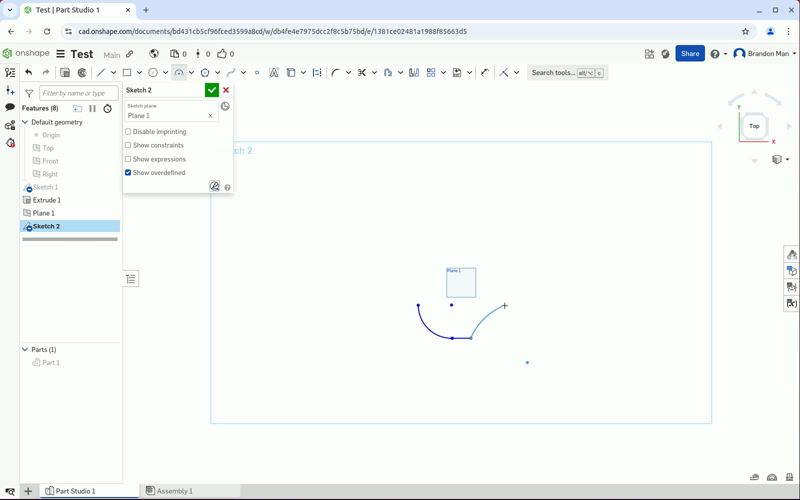
click(504, 305)
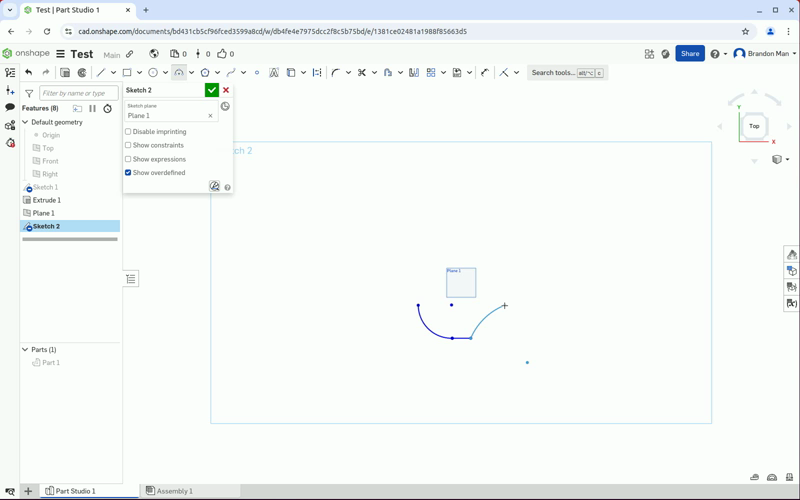
mouse_move(494, 328)
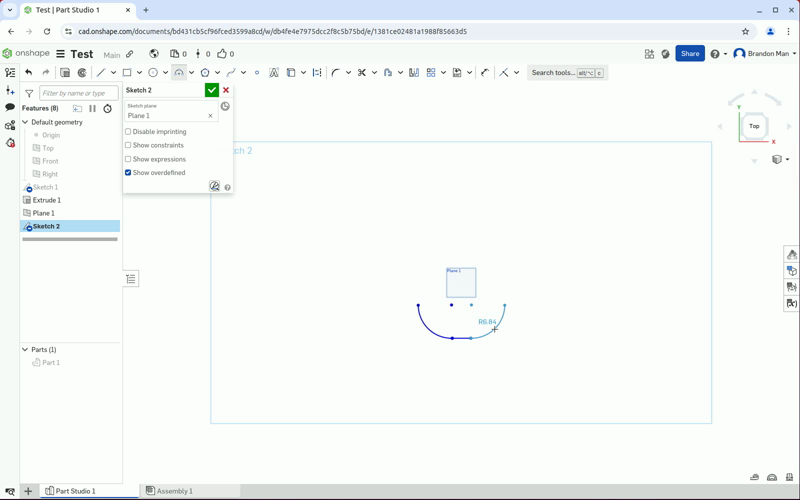
click(494, 328)
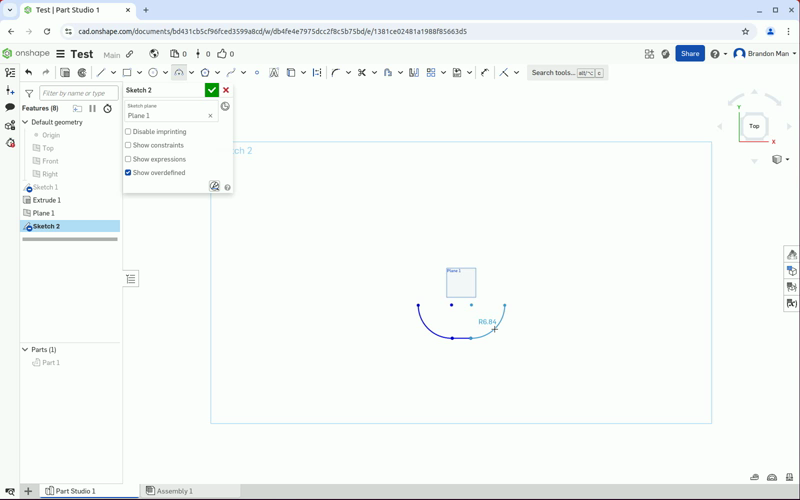
key_up(shift)
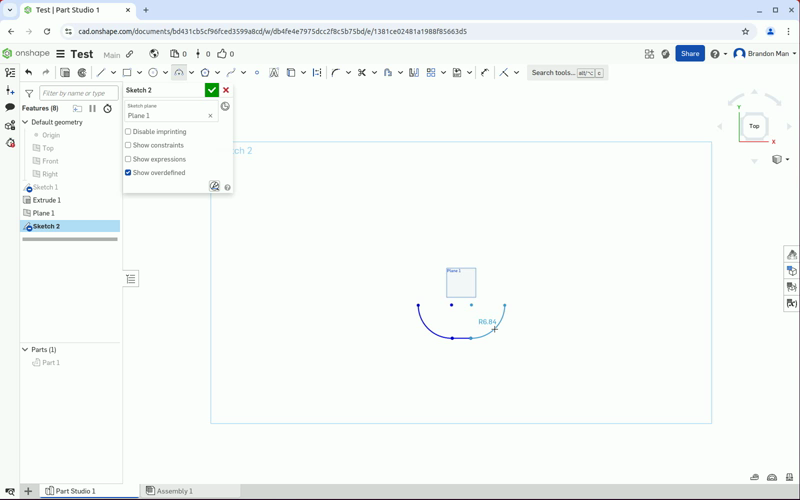
key(esc)
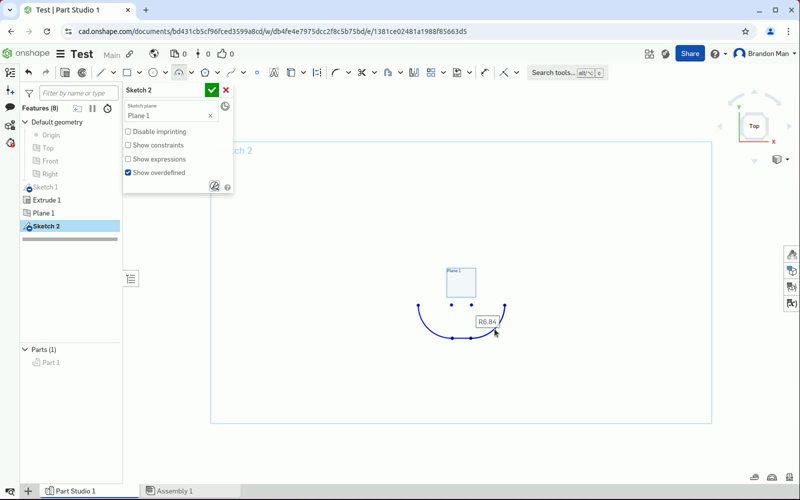
key(l)
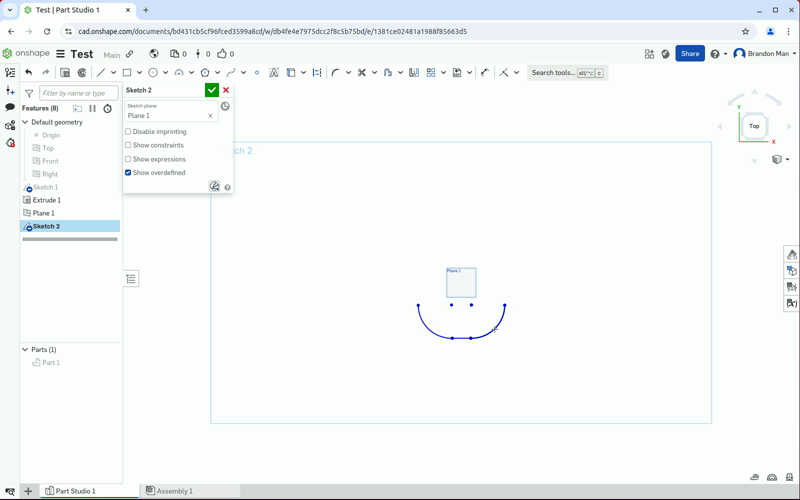
mouse_move(504, 305)
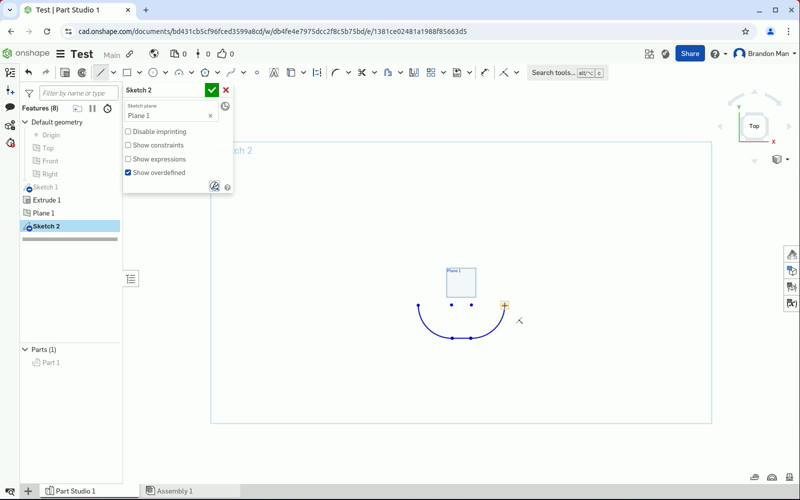
click(504, 305)
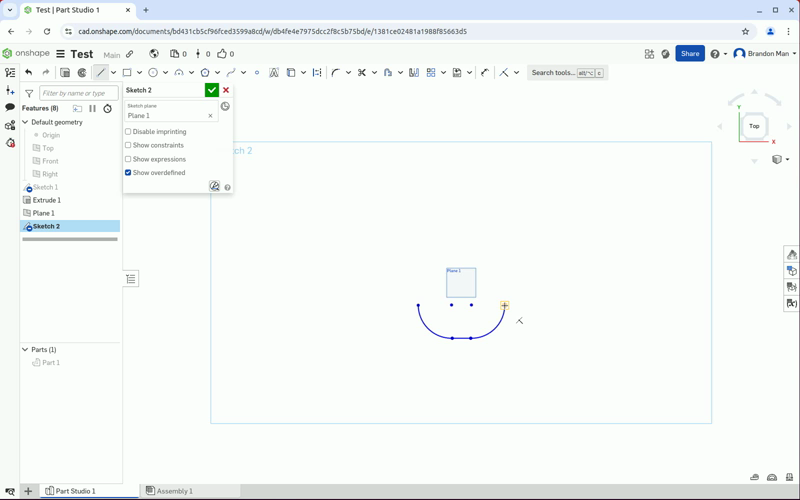
key_down(shift)
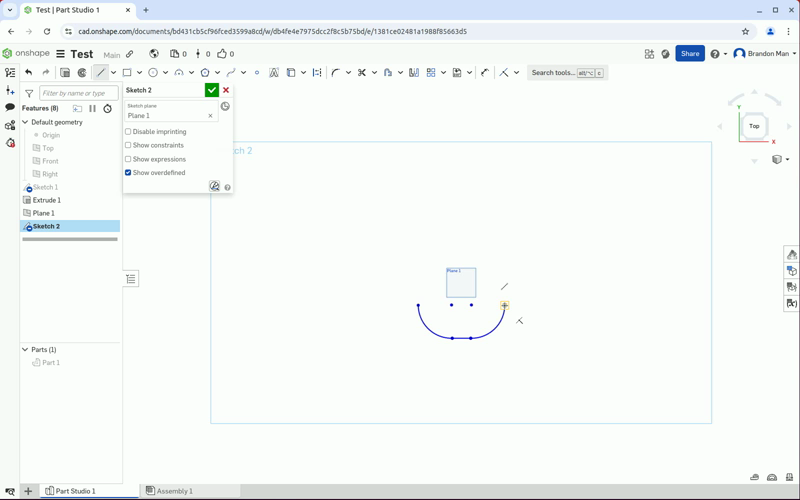
mouse_move(534, 305)
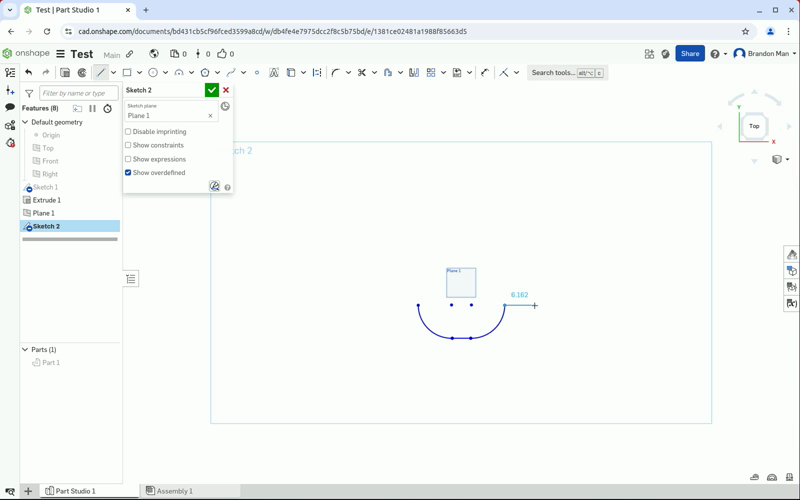
mouse_move(504, 260)
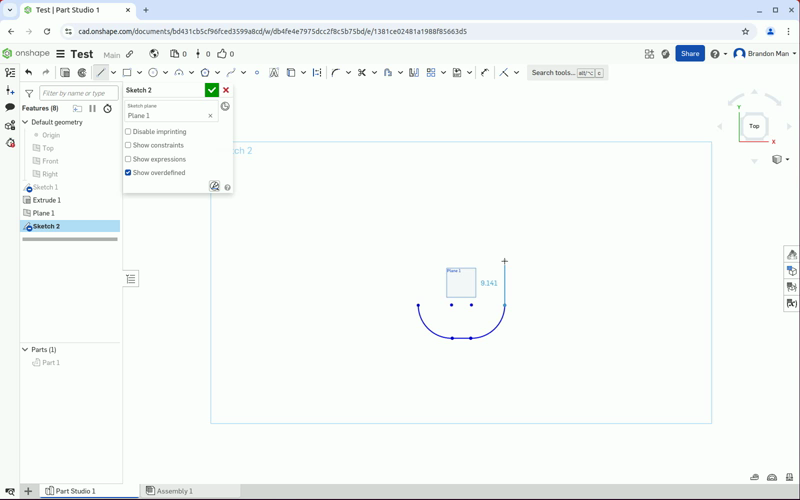
click(504, 260)
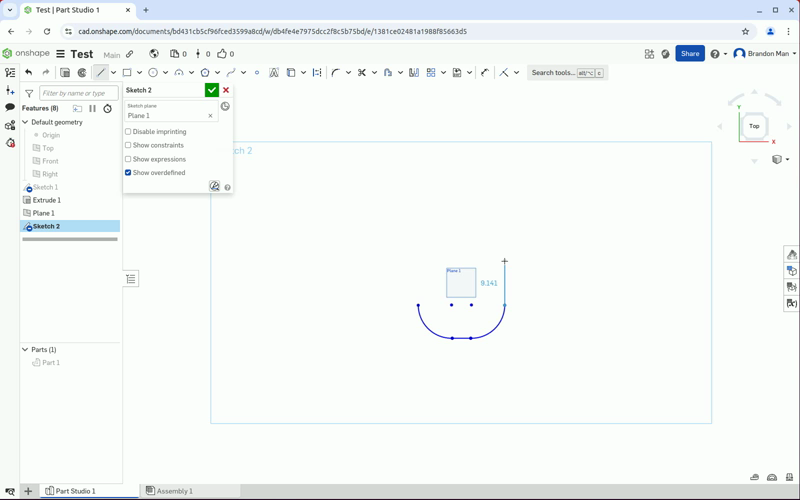
key_up(shift)
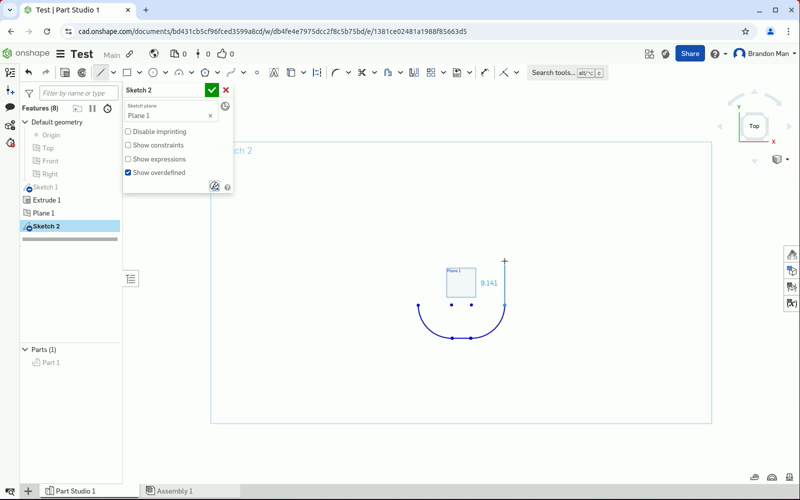
key(esc)
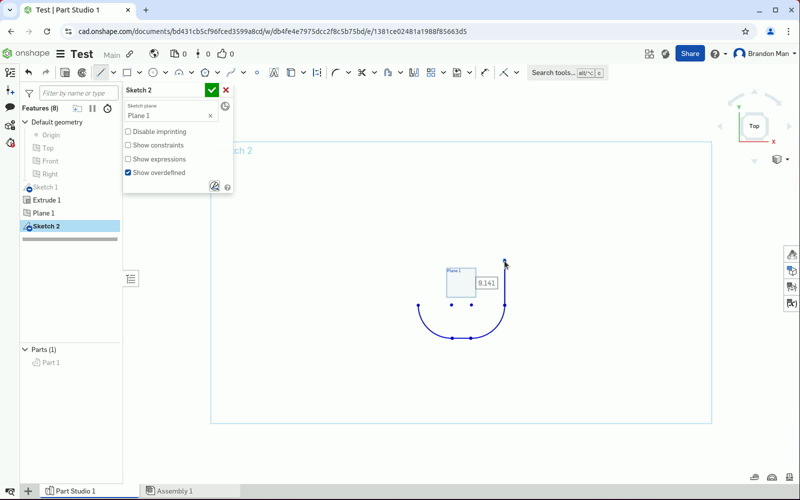
key(a)
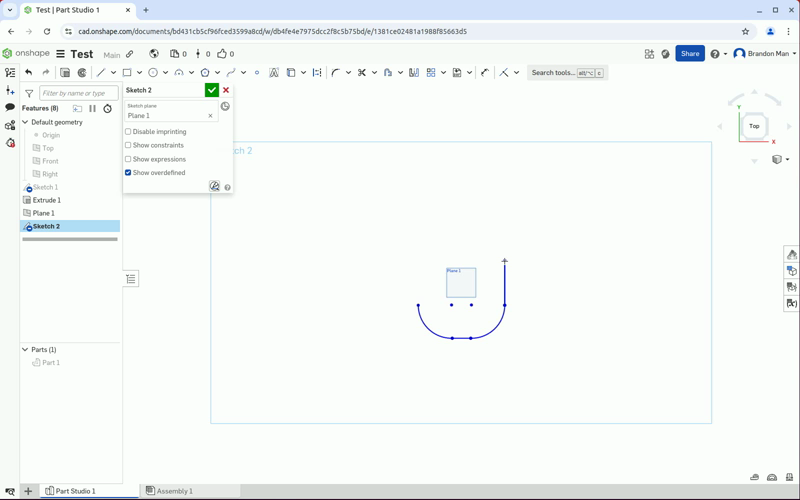
mouse_move(504, 260)
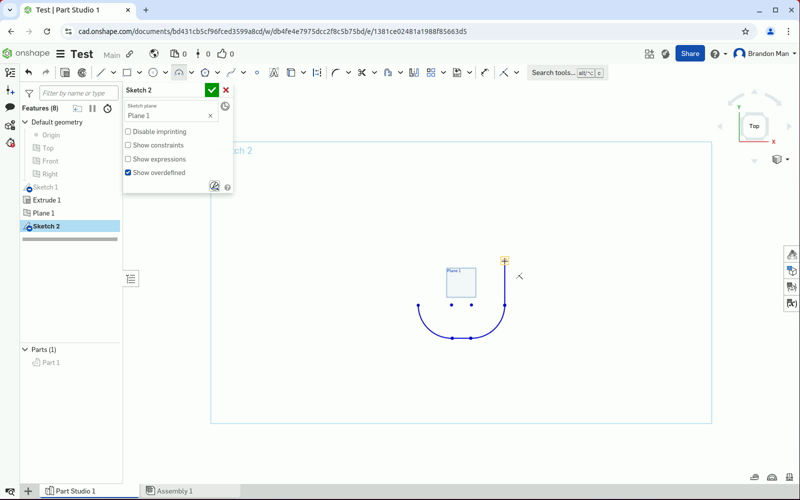
click(504, 260)
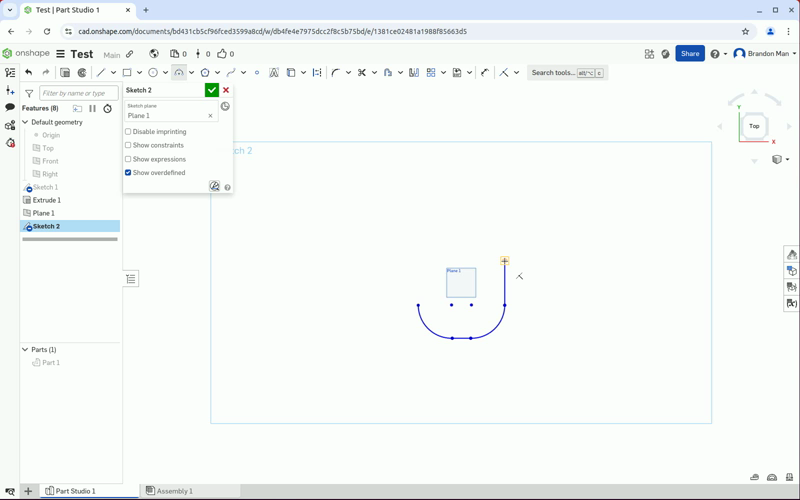
key_down(shift)
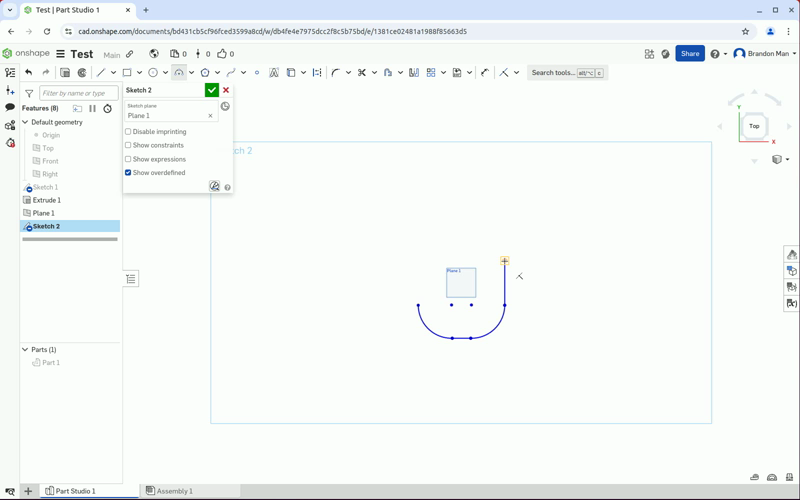
mouse_move(470, 227)
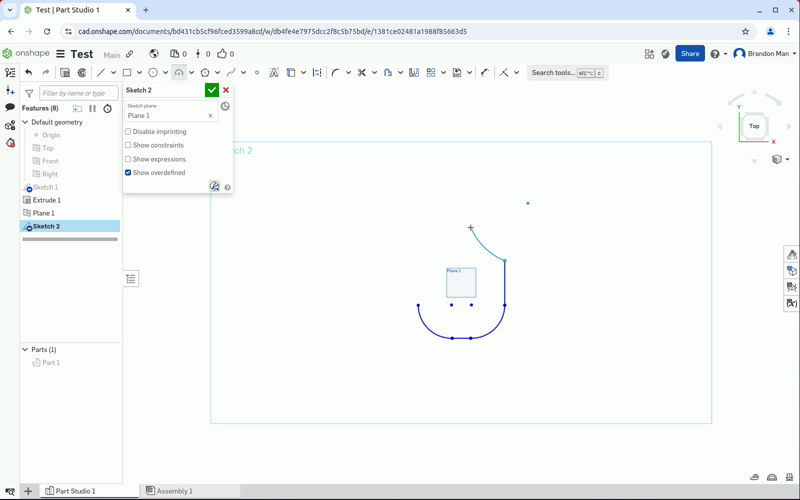
click(470, 227)
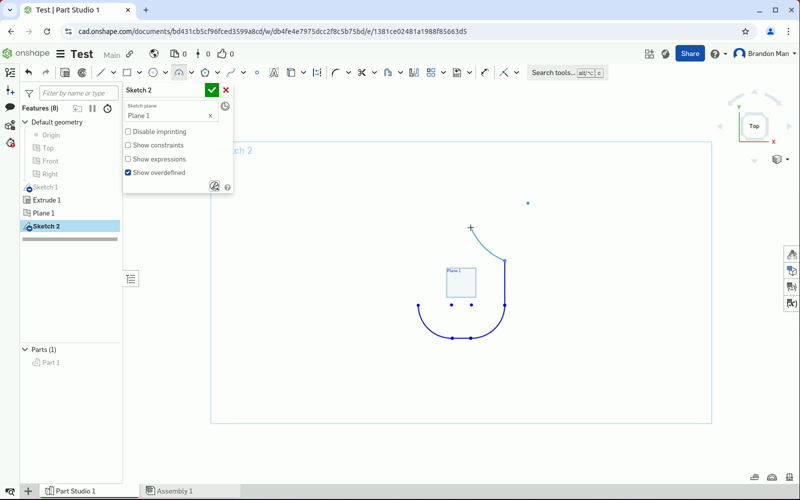
mouse_move(494, 237)
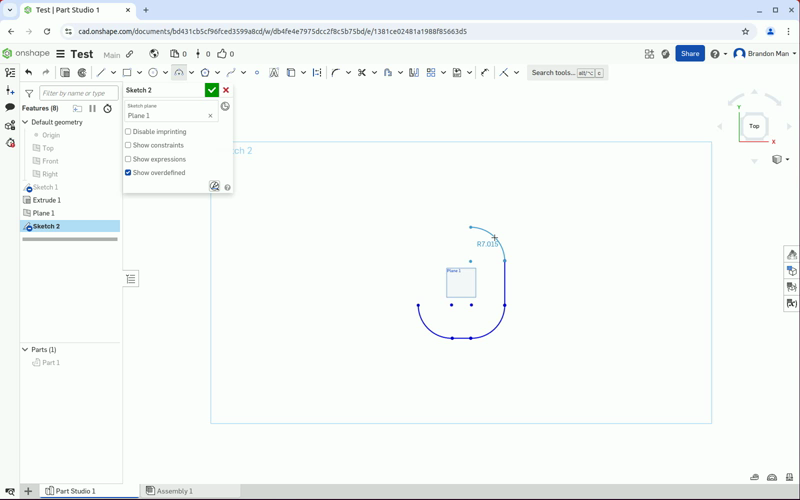
click(494, 237)
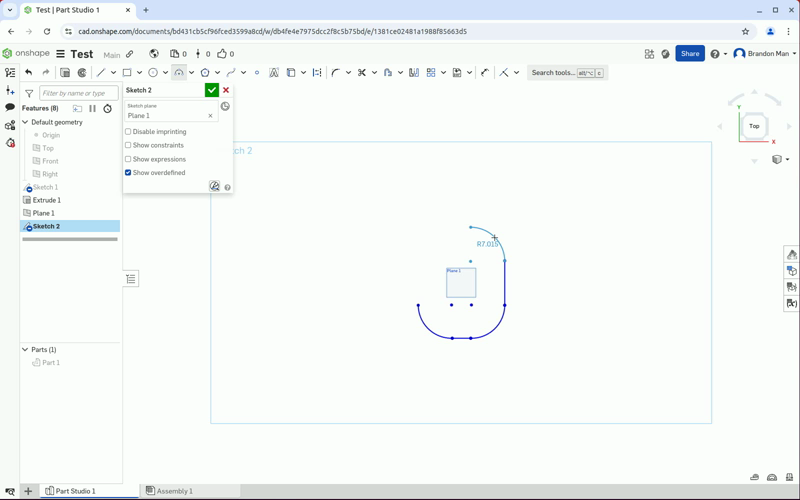
key_up(shift)
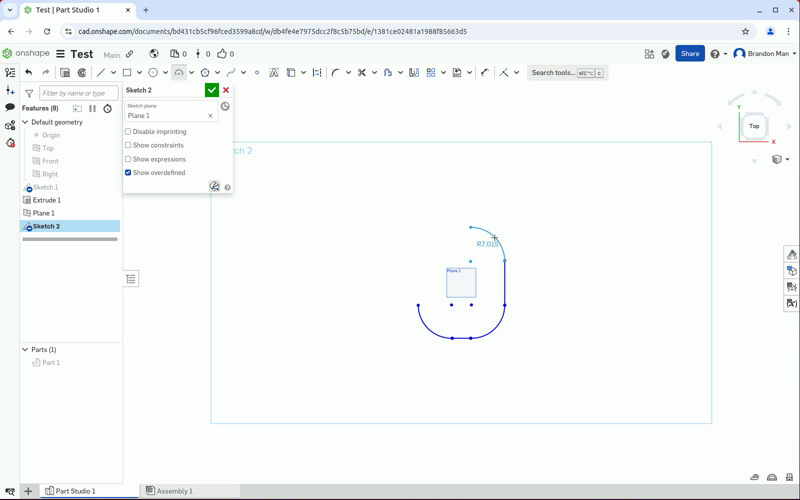
key(esc)
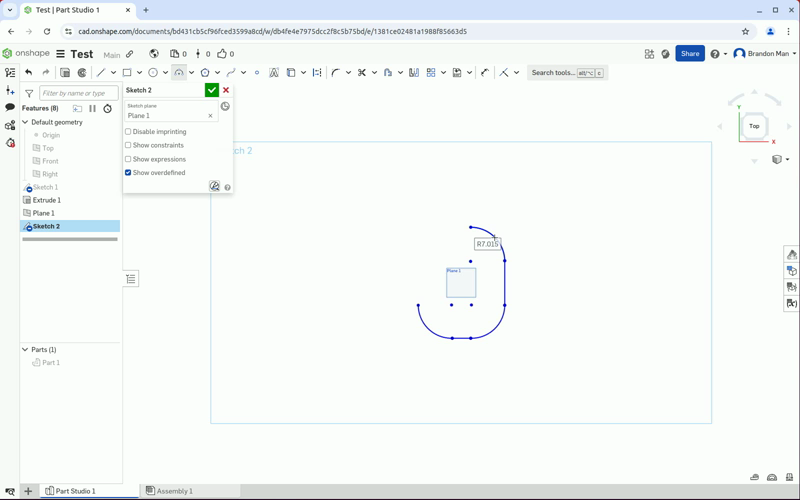
key(l)
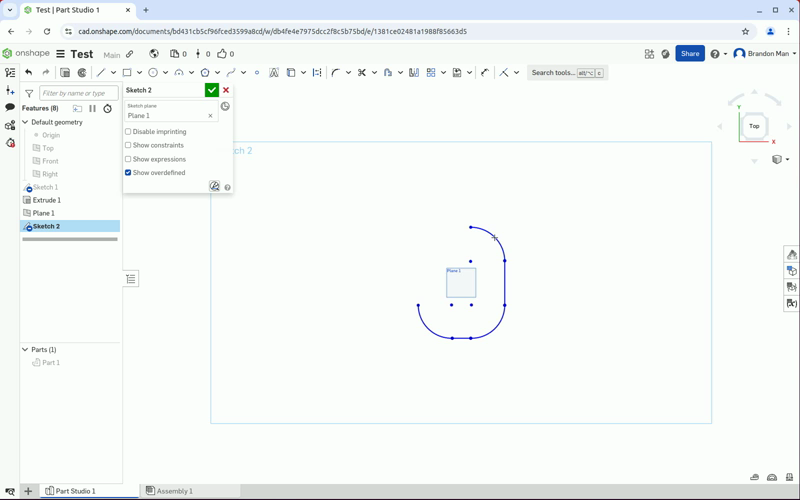
mouse_move(470, 227)
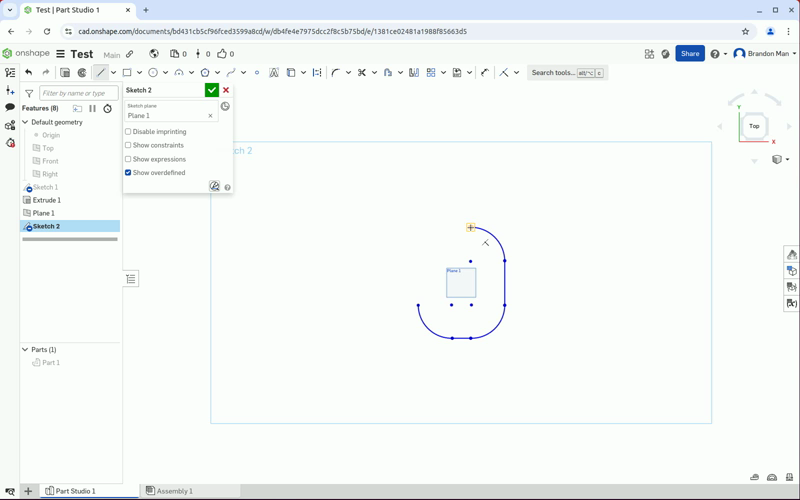
click(470, 227)
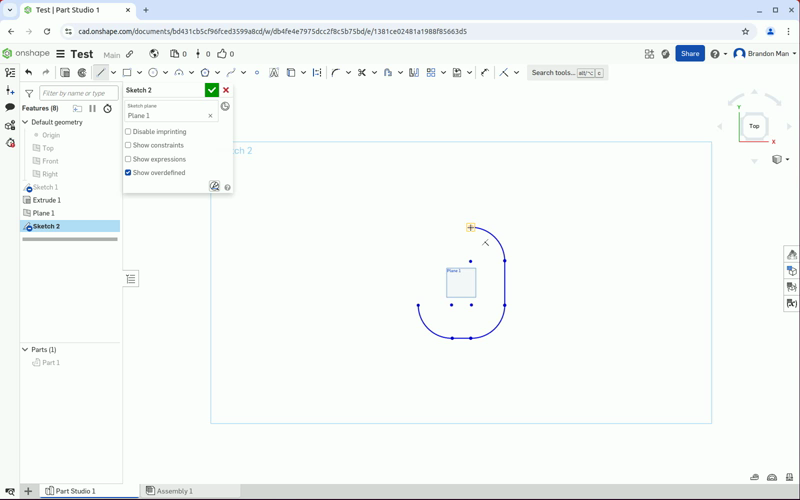
key_down(shift)
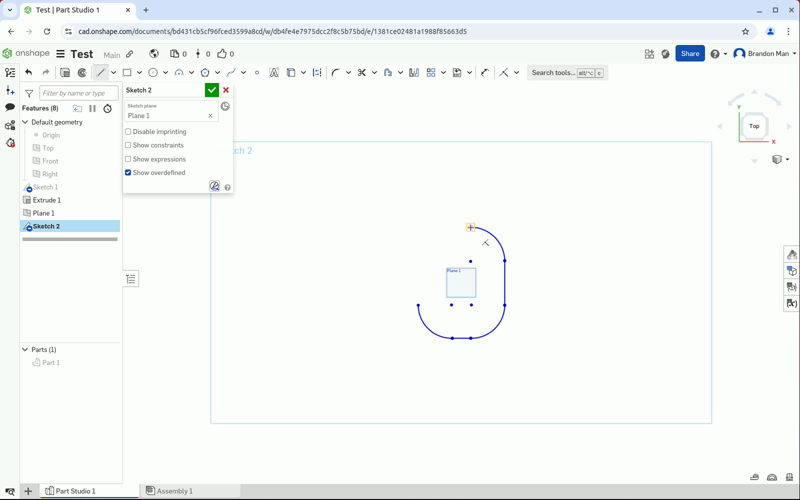
mouse_move(501, 227)
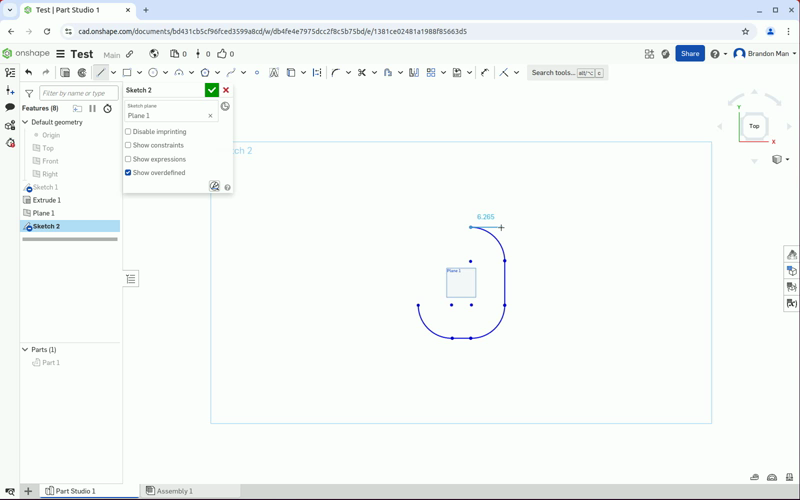
mouse_move(452, 227)
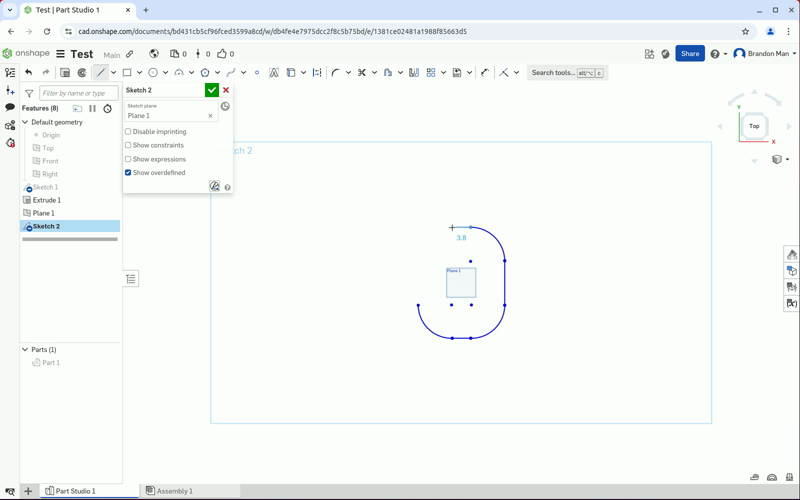
click(452, 227)
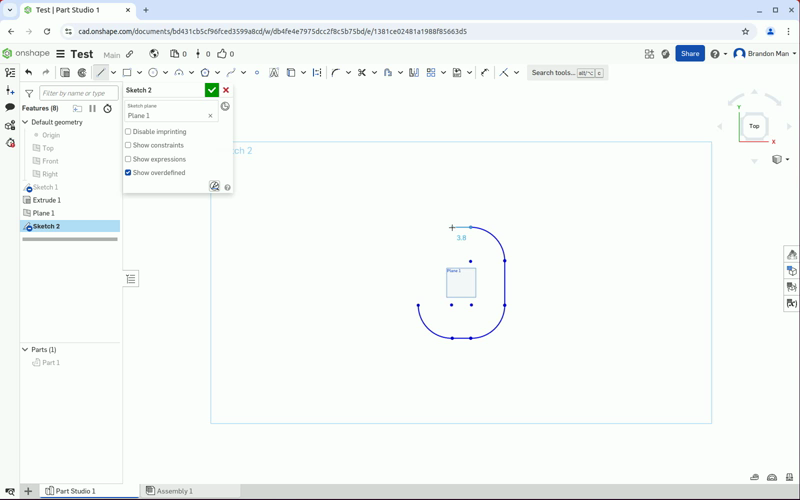
key_up(shift)
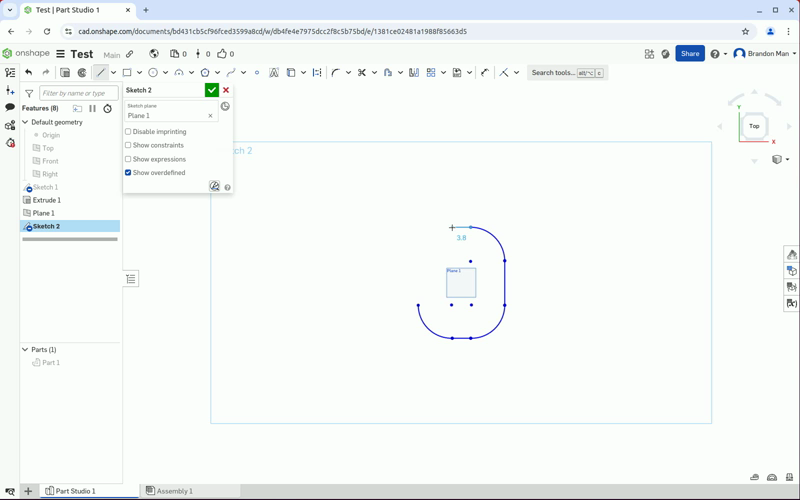
key(esc)
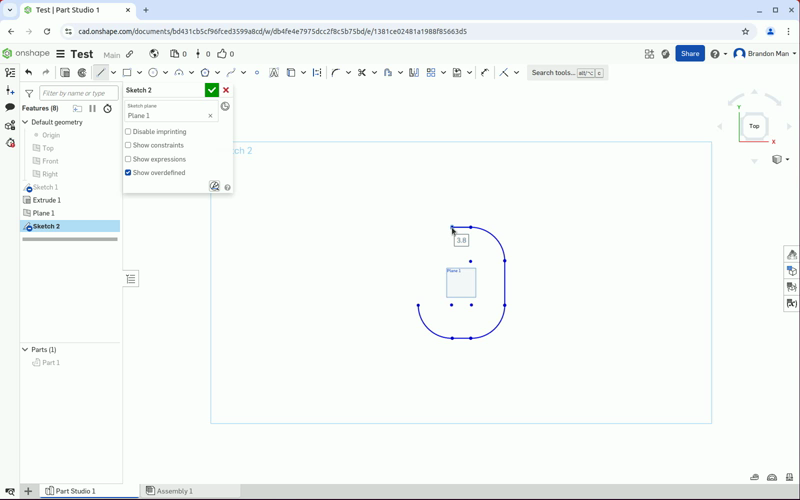
key(a)
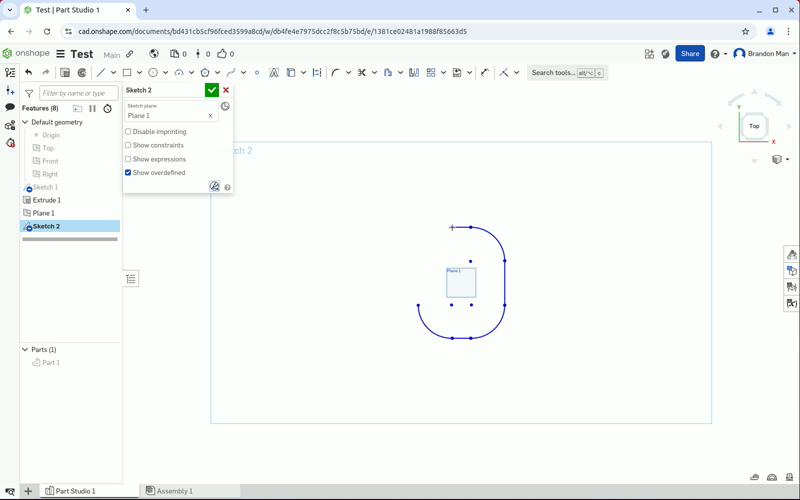
mouse_move(452, 227)
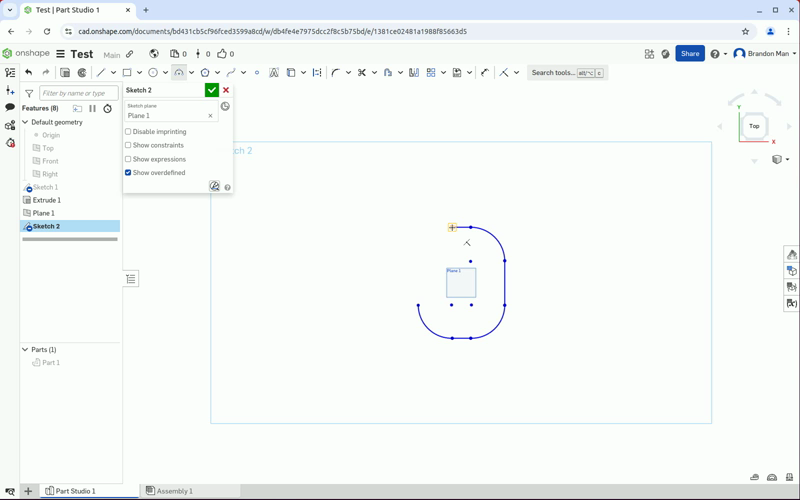
click(452, 227)
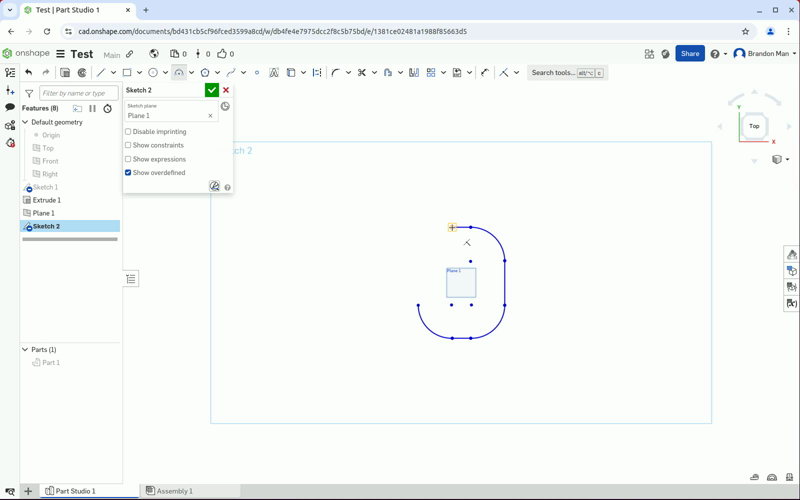
key_down(shift)
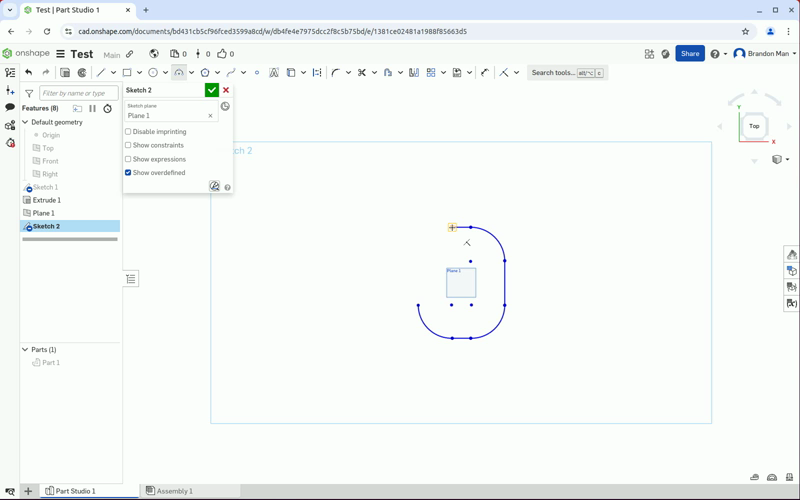
mouse_move(418, 260)
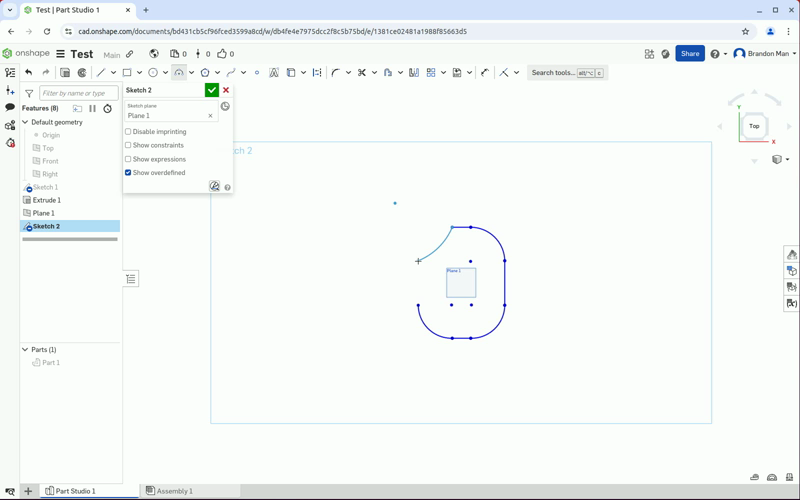
click(418, 260)
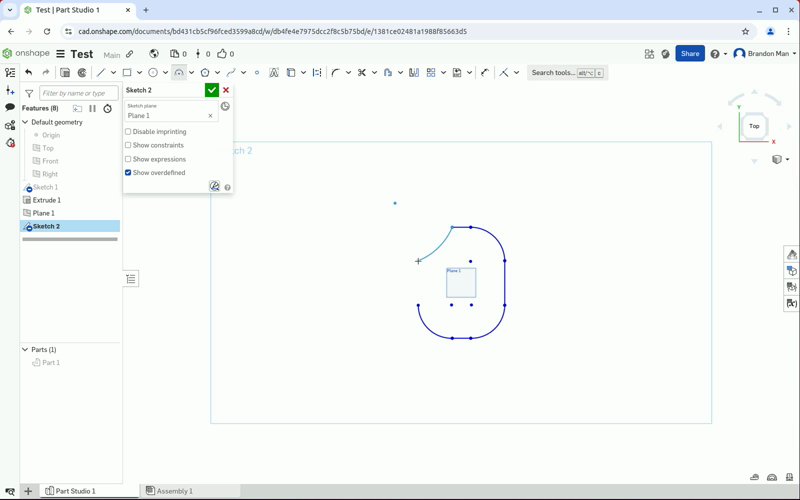
mouse_move(428, 237)
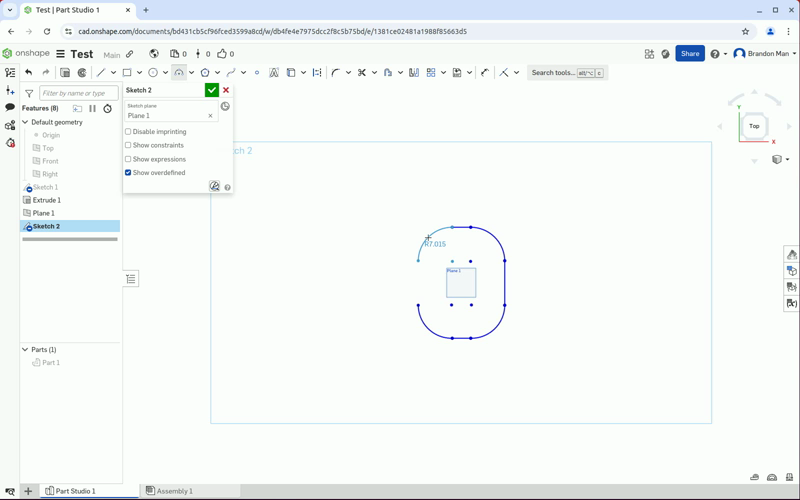
click(428, 237)
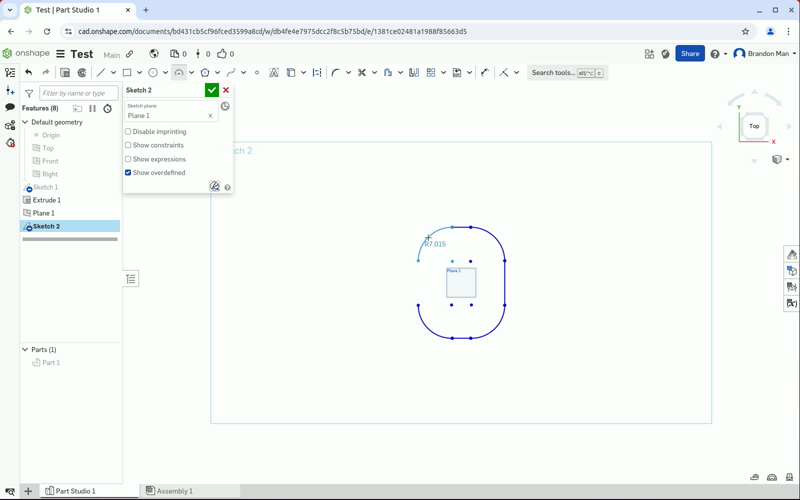
key_up(shift)
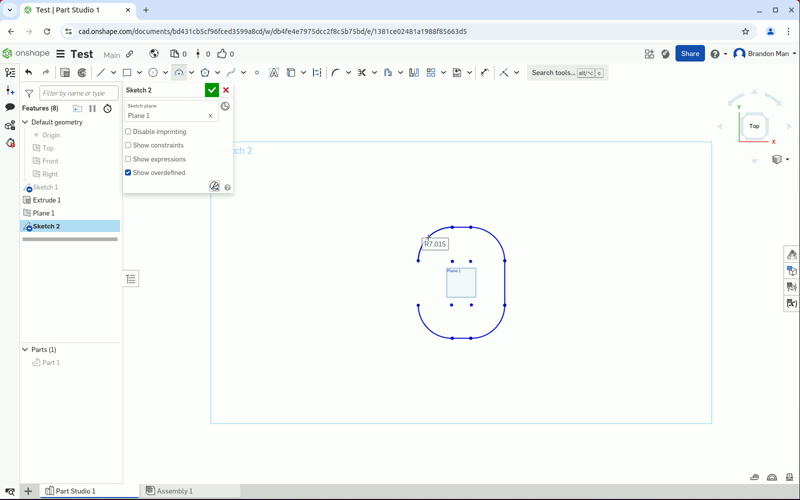
key(esc)
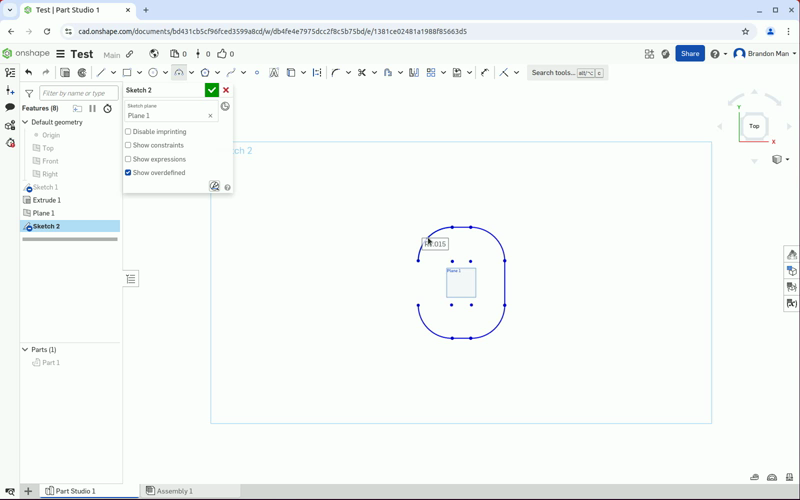
key(l)
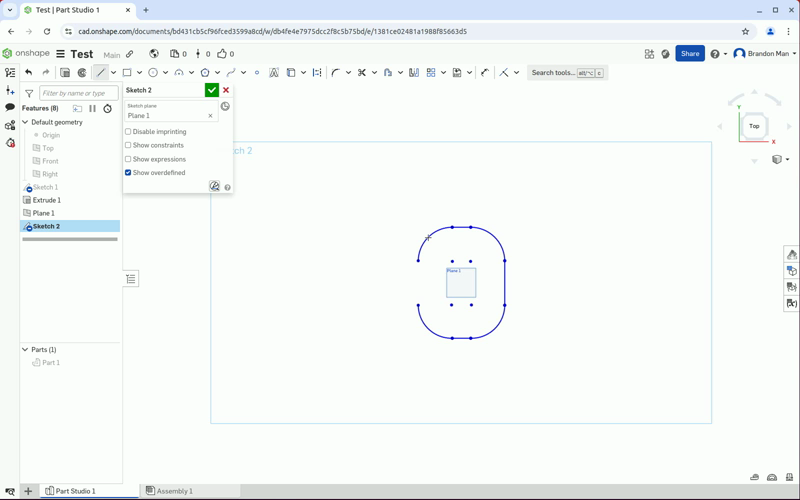
mouse_move(418, 260)
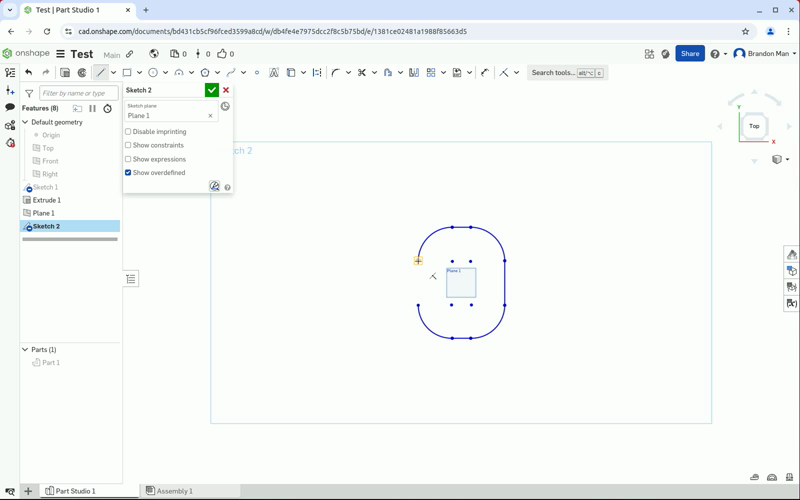
click(418, 260)
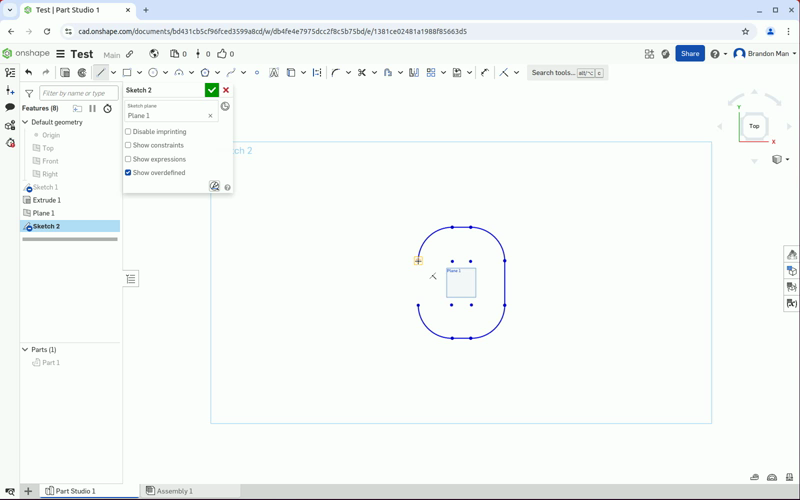
mouse_move(448, 260)
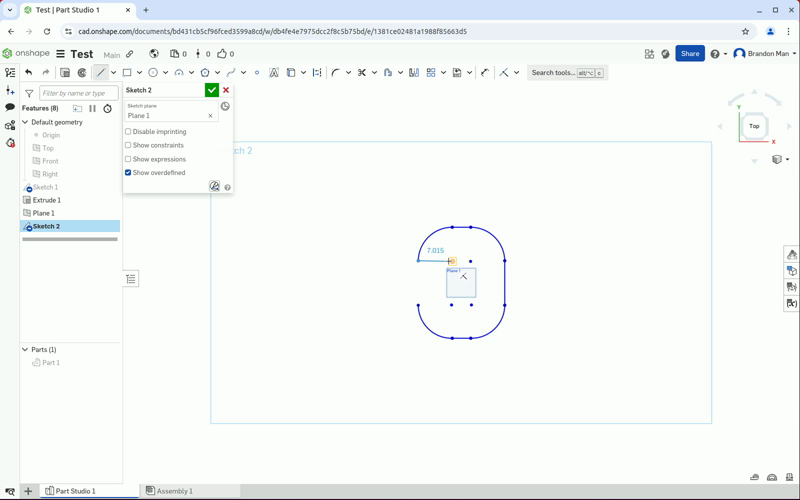
key_down(shift)
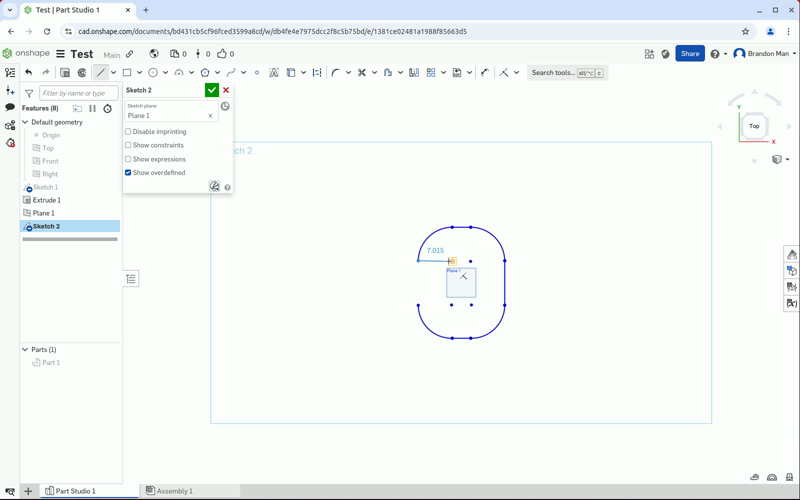
mouse_move(418, 305)
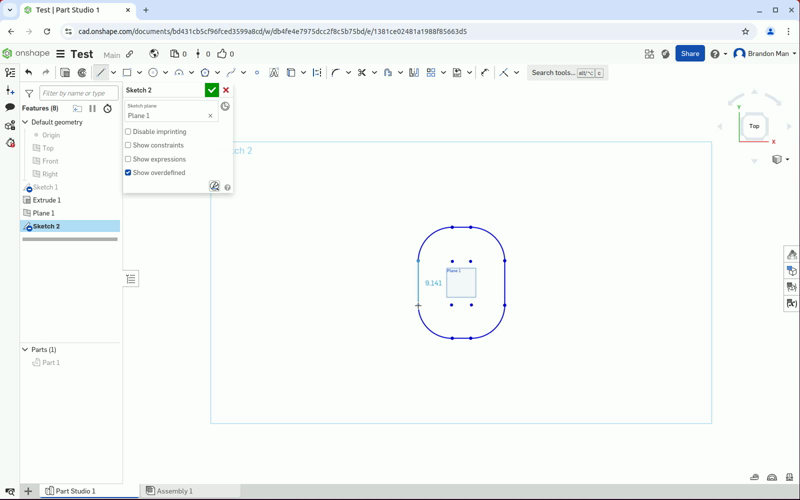
key_up(shift)
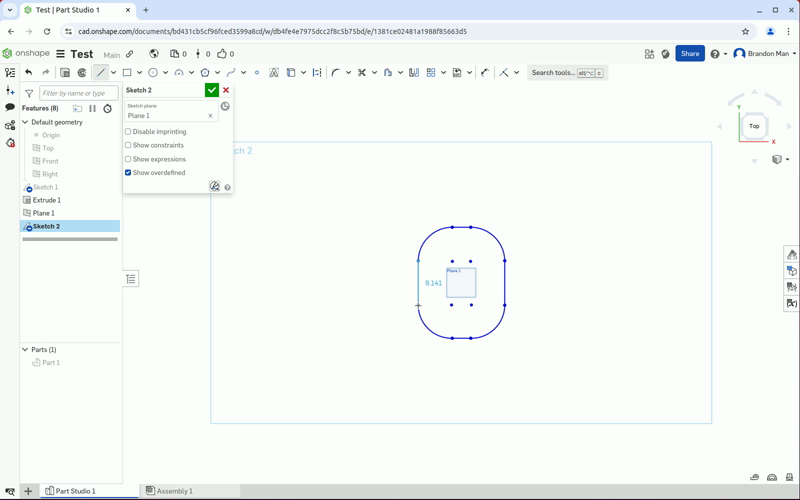
click(418, 305)
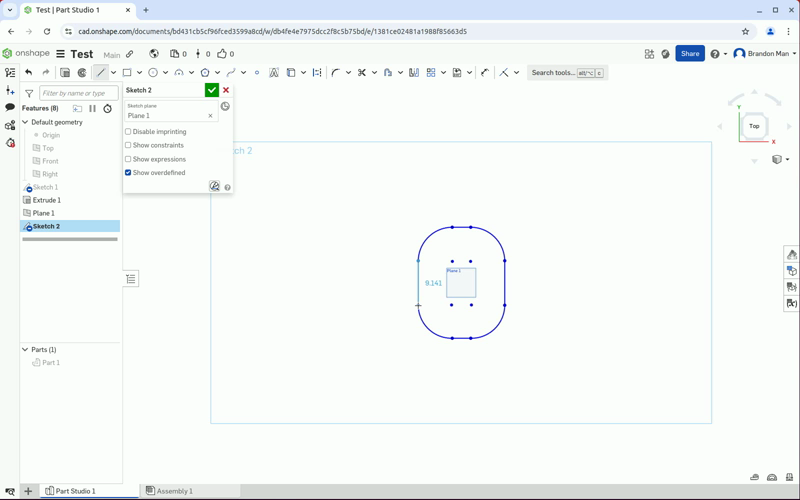
key(esc)
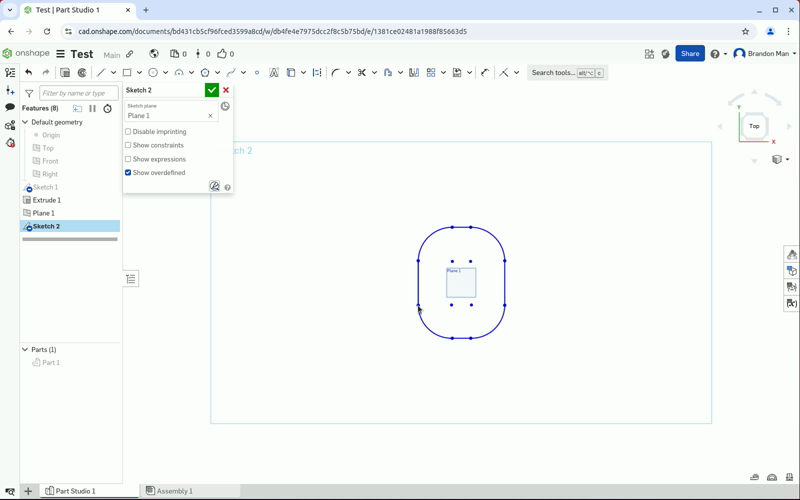
mouse_move(438, 310)
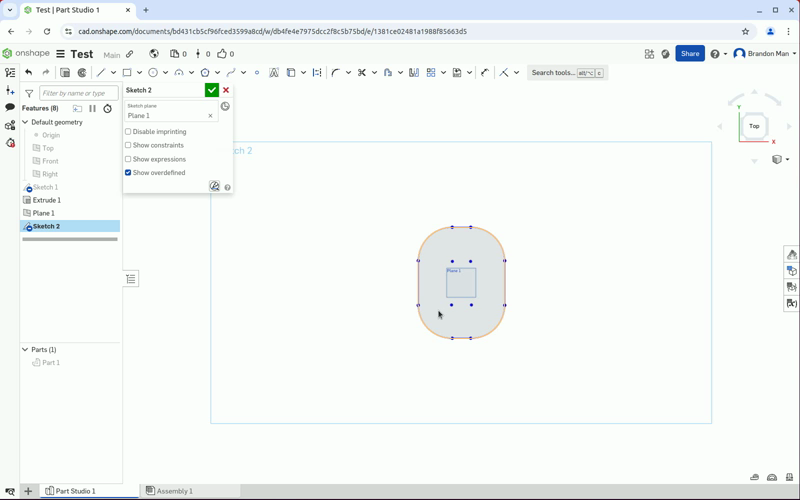
click(438, 310)
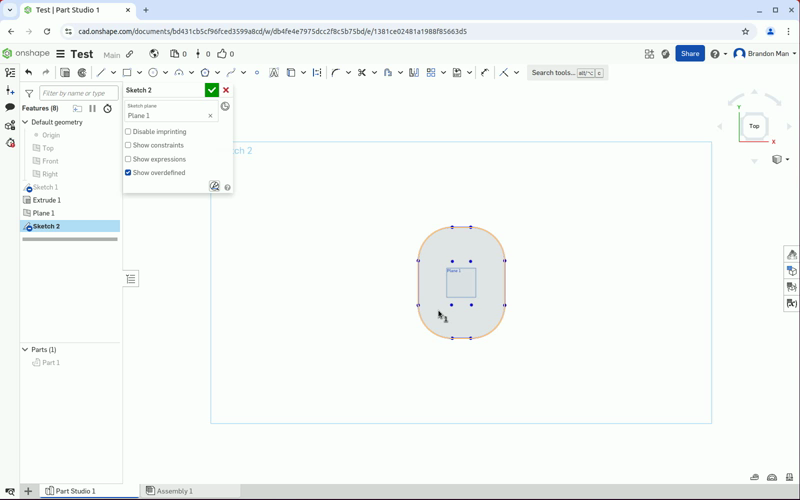
mouse_move(73, 352)
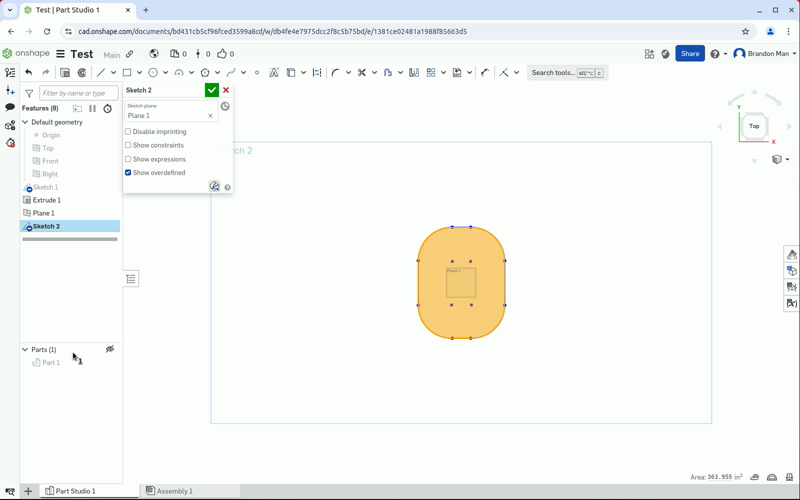
key(shift+y)
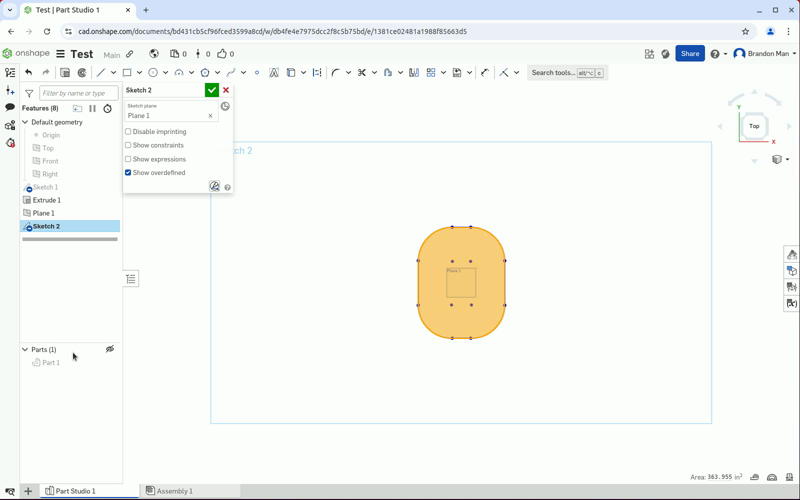
key(shift+e)
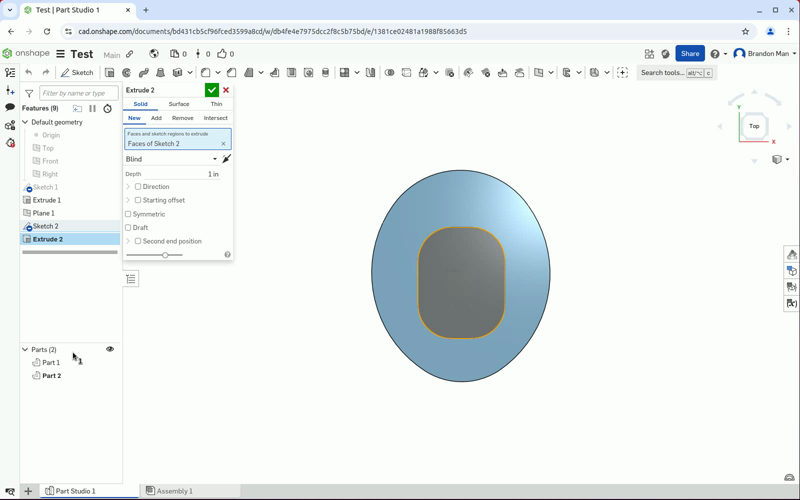
mouse_move(143, 106)
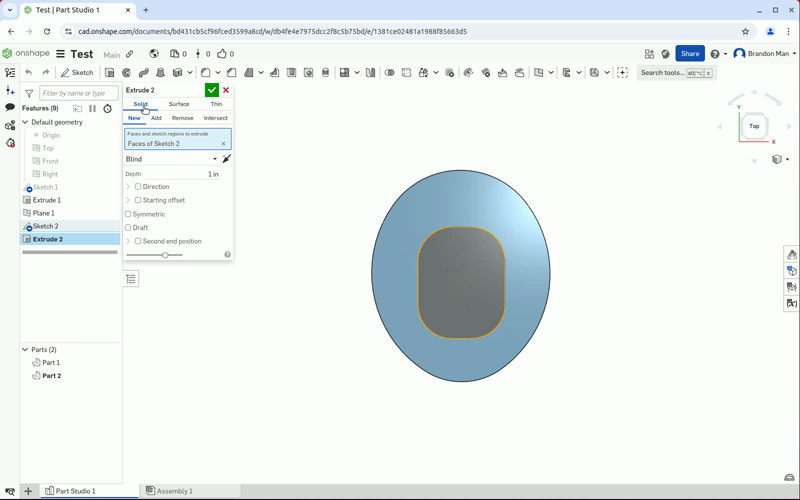
click(143, 106)
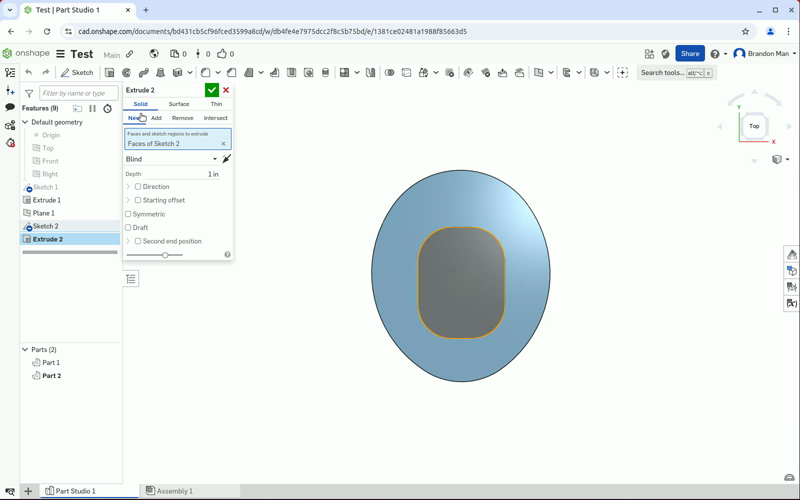
mouse_move(137, 120)
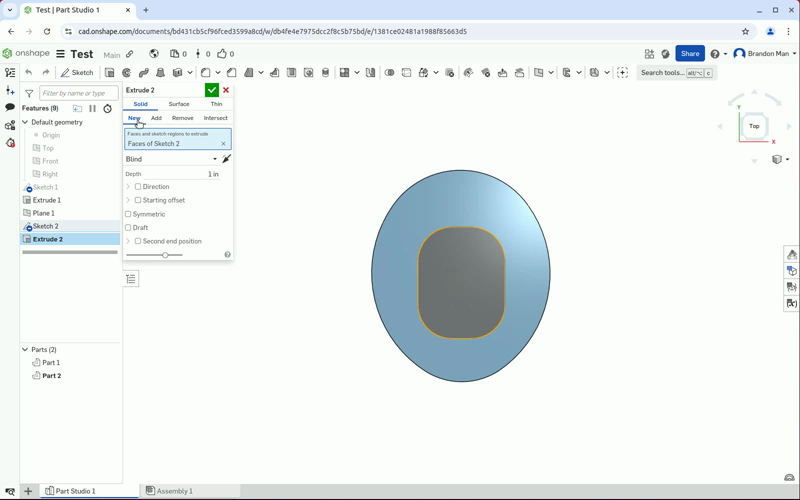
click(137, 120)
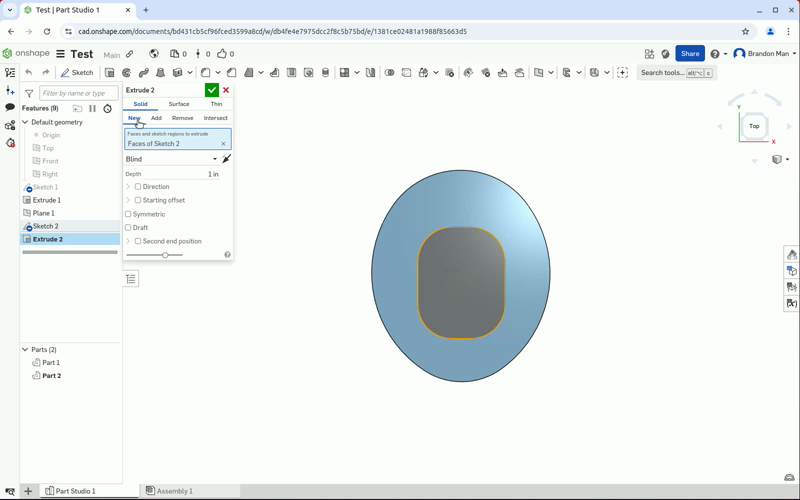
key(tab, 4)
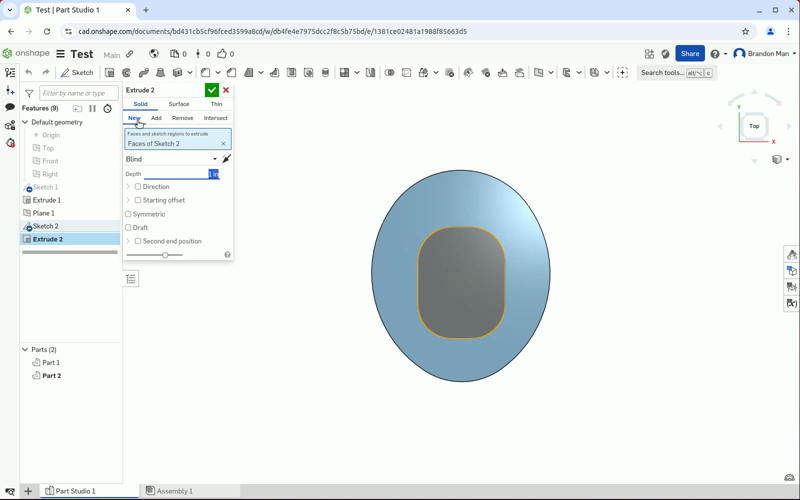
text(3.37)
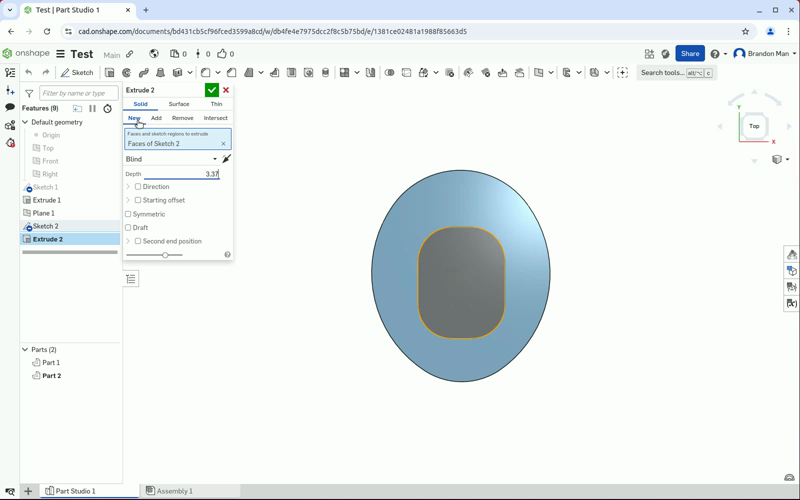
key(enter)
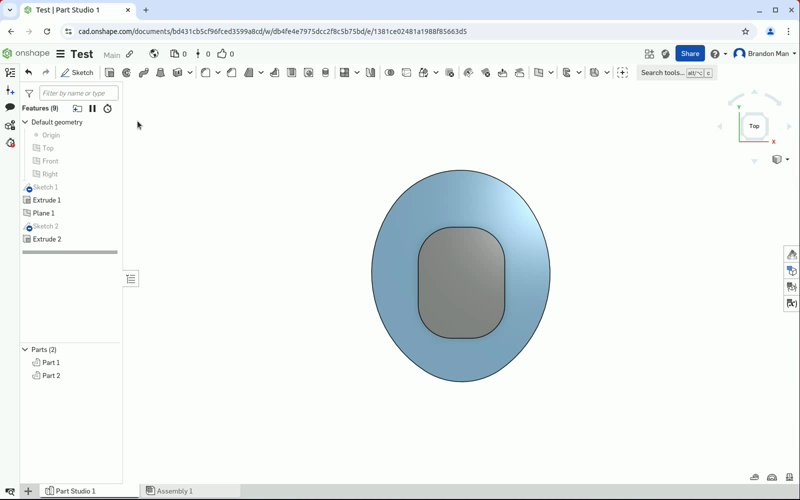
key(shift+h)
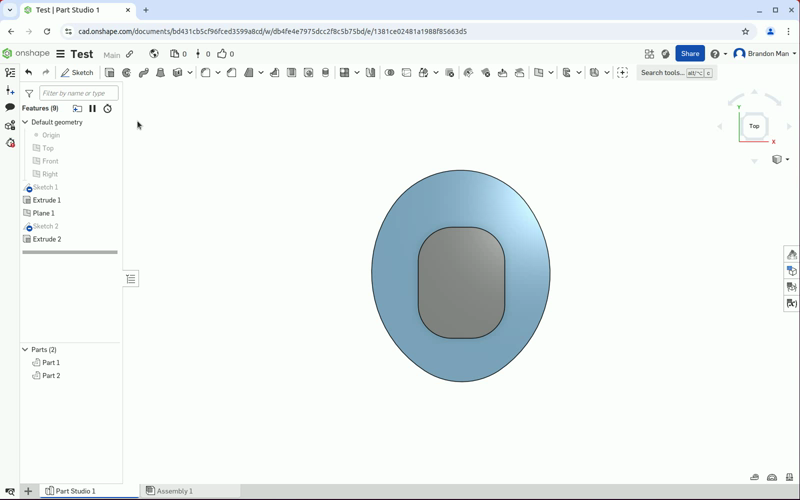
key(shift+h)
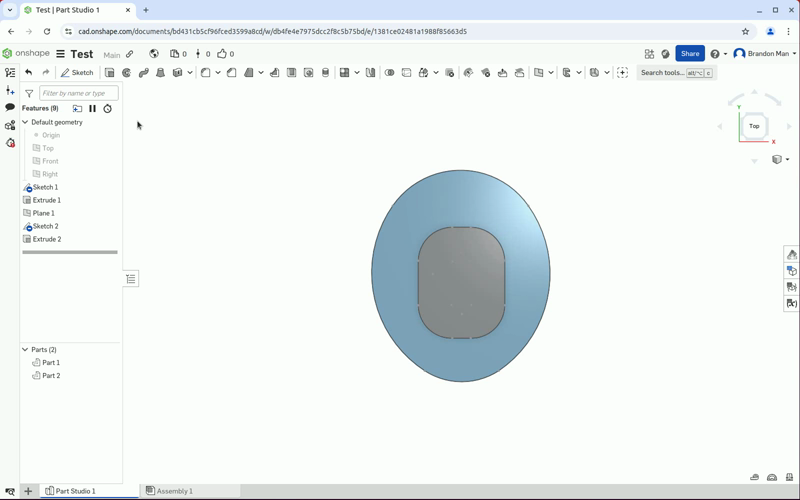
key(shift+7)
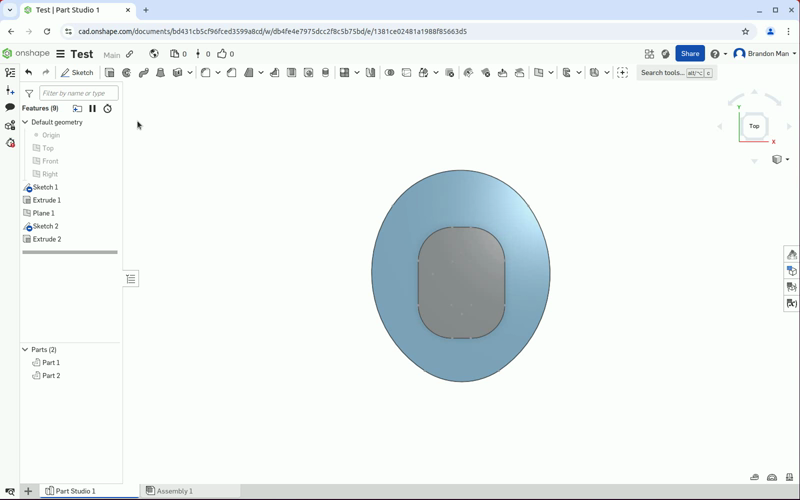
key(up, 3)
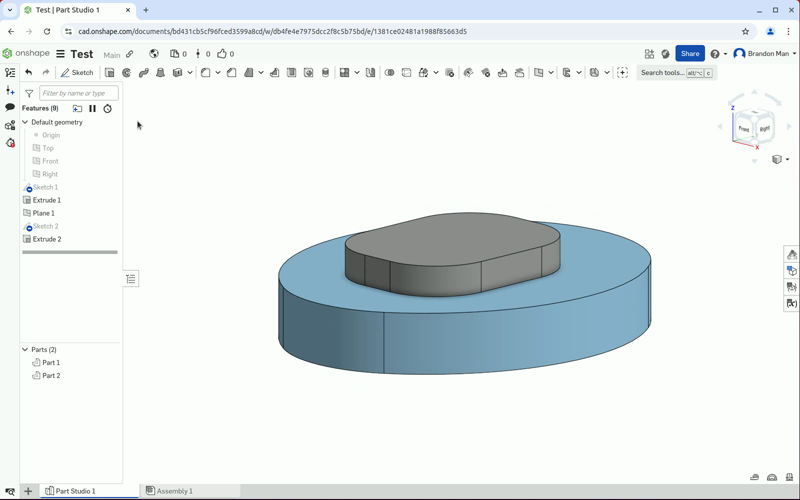
key(left, 3)
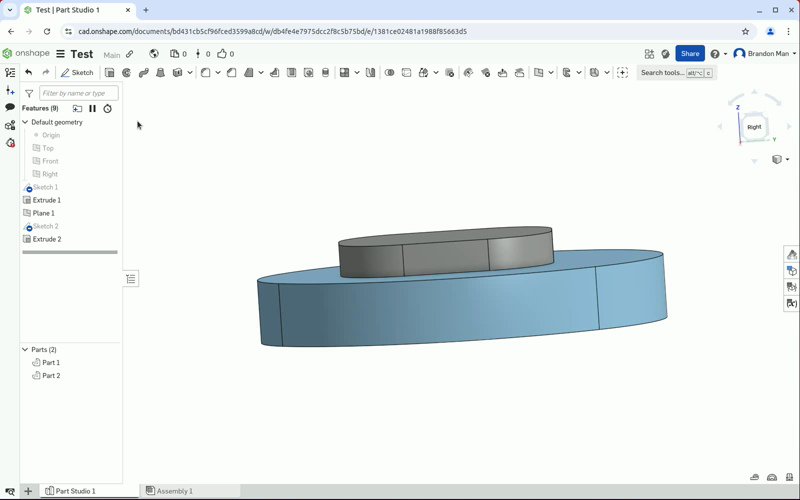
key(right, 3)
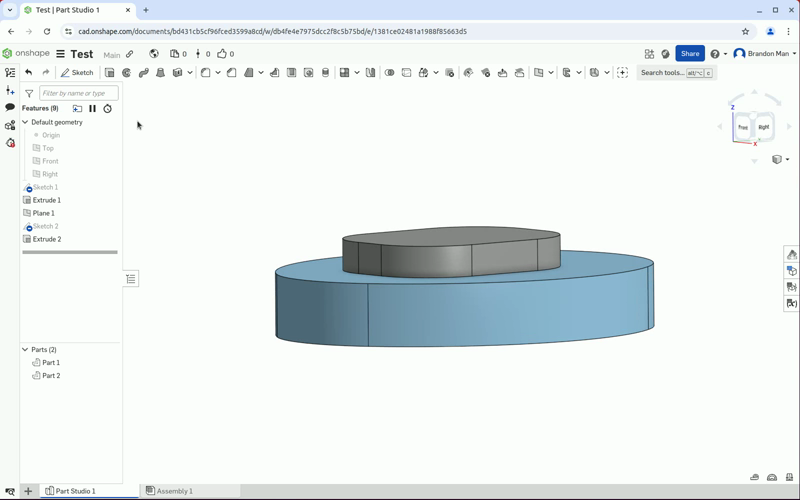
key(down, 3)
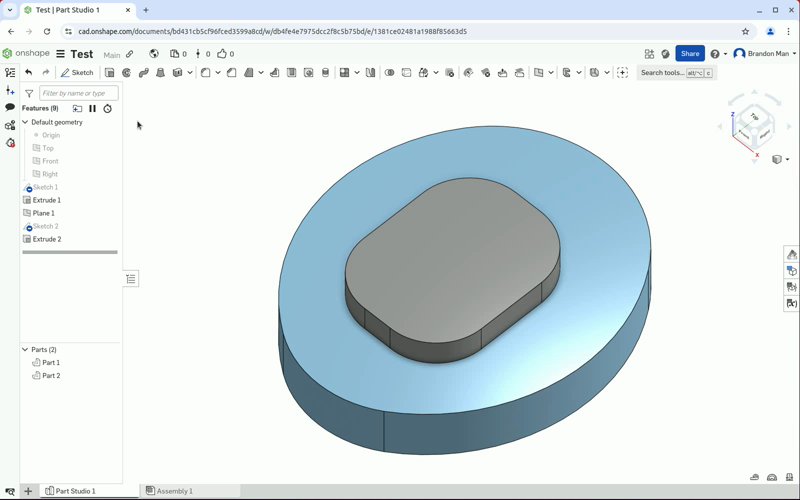
mouse_move(73, 189)
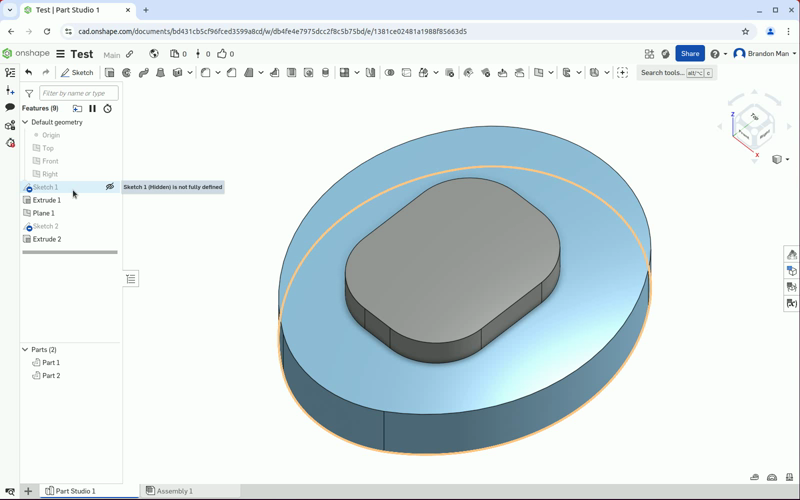
click(73, 189)